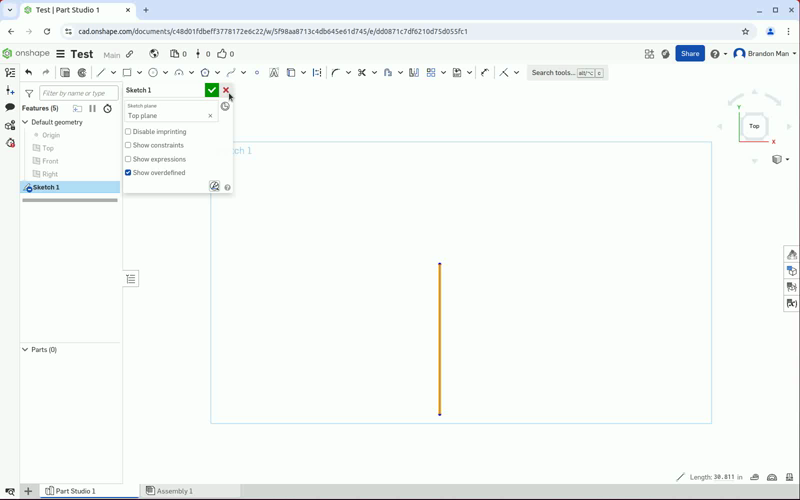
key(shift+h)
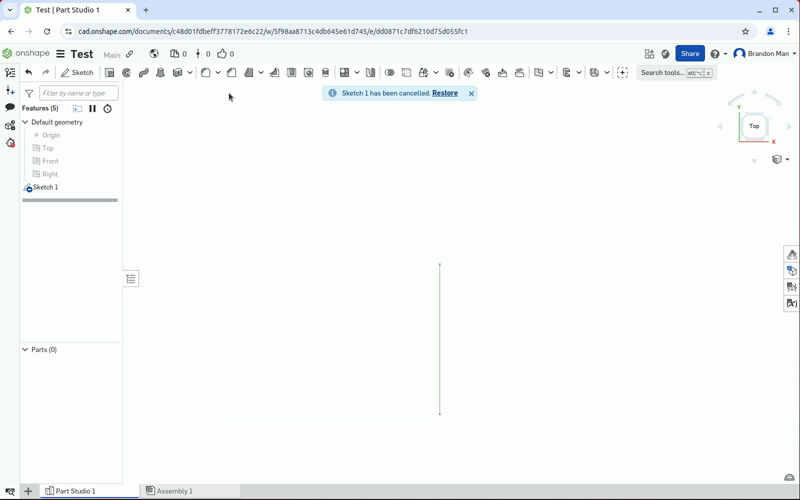
key(shift+s)
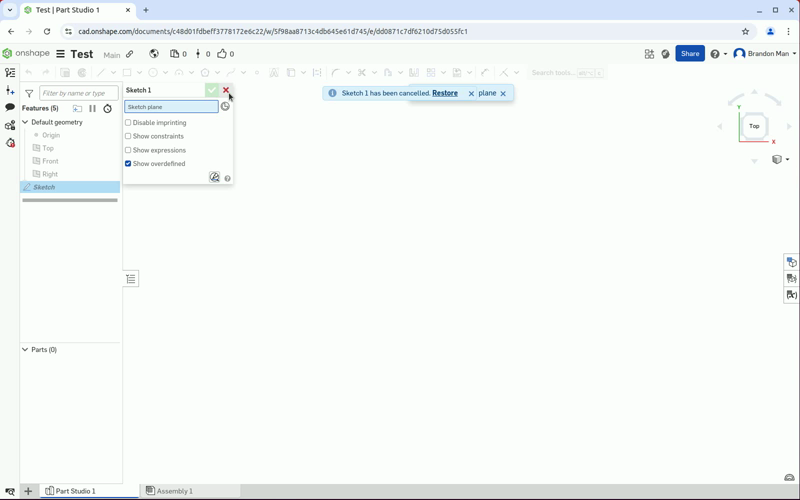
mouse_move(73, 150)
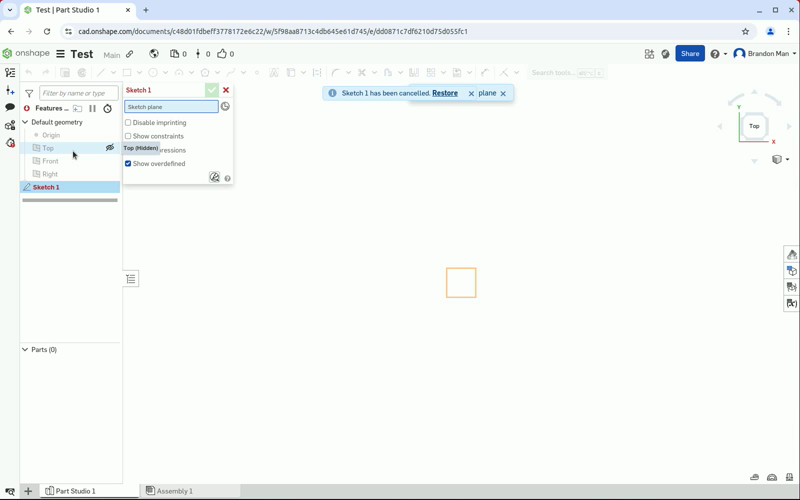
click(73, 150)
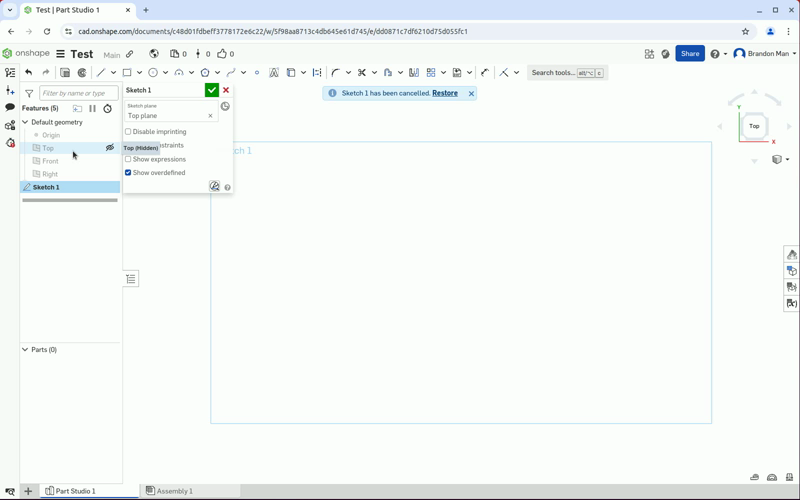
mouse_move(73, 352)
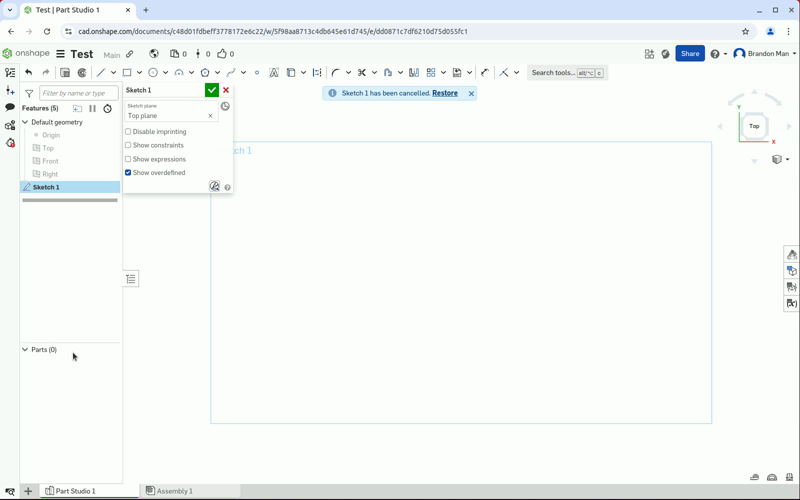
key(y)
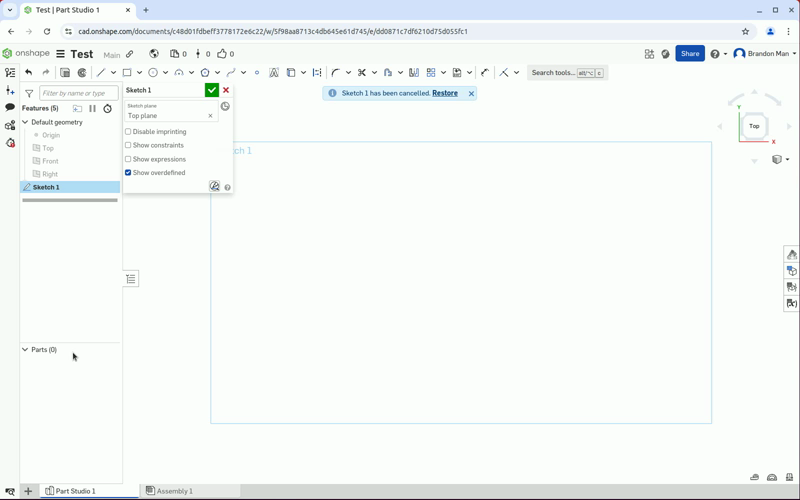
key(l)
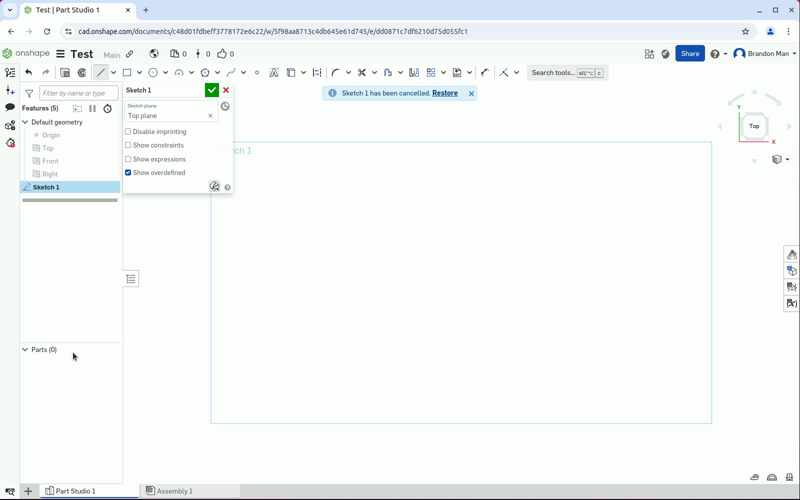
key_down(shift)
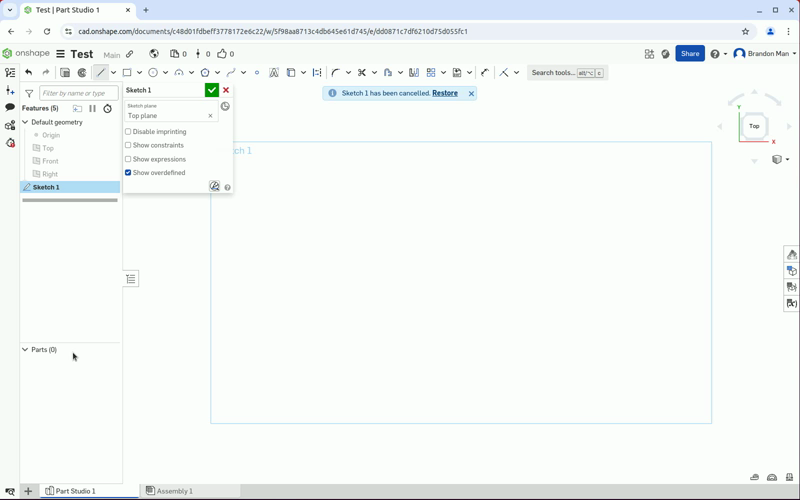
mouse_move(352, 328)
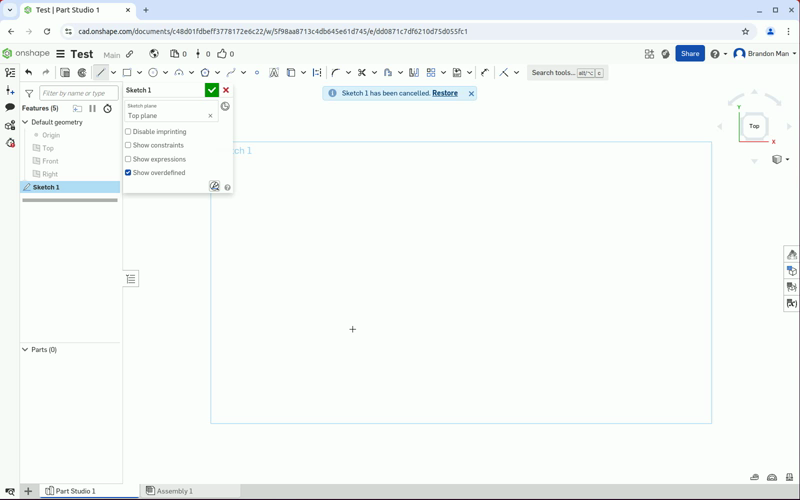
click(352, 328)
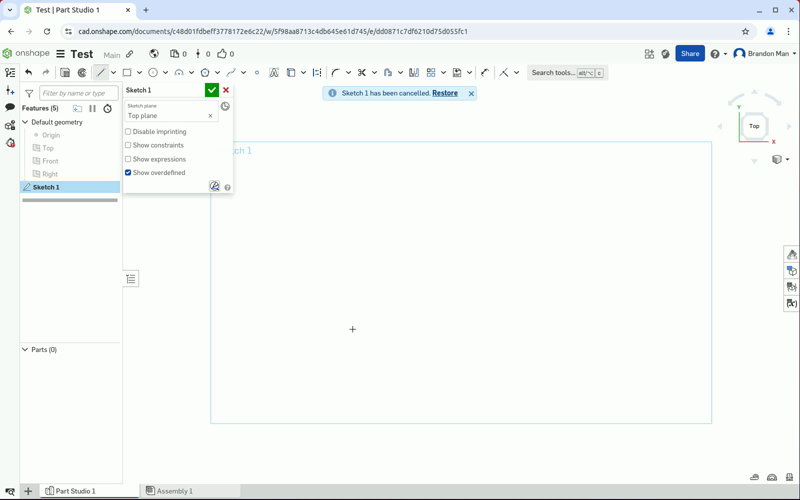
key_up(shift)
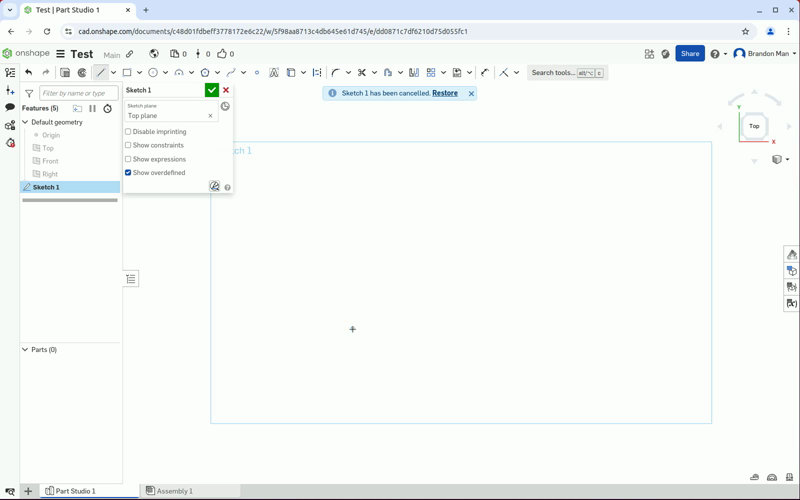
key_down(shift)
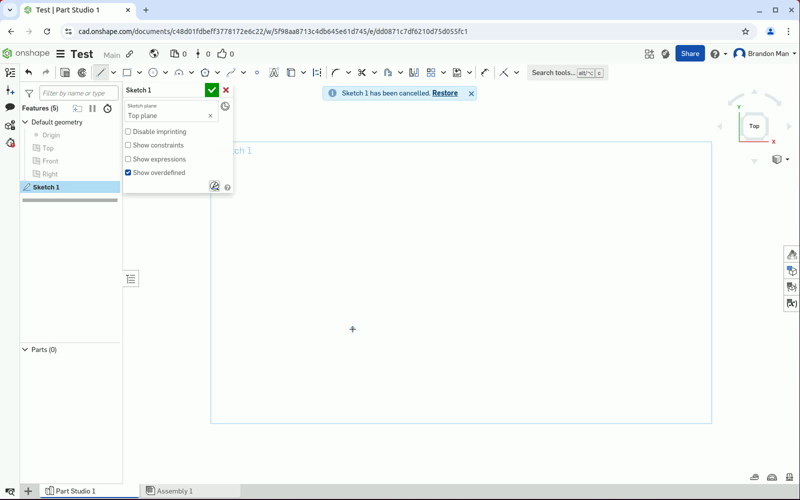
mouse_move(572, 328)
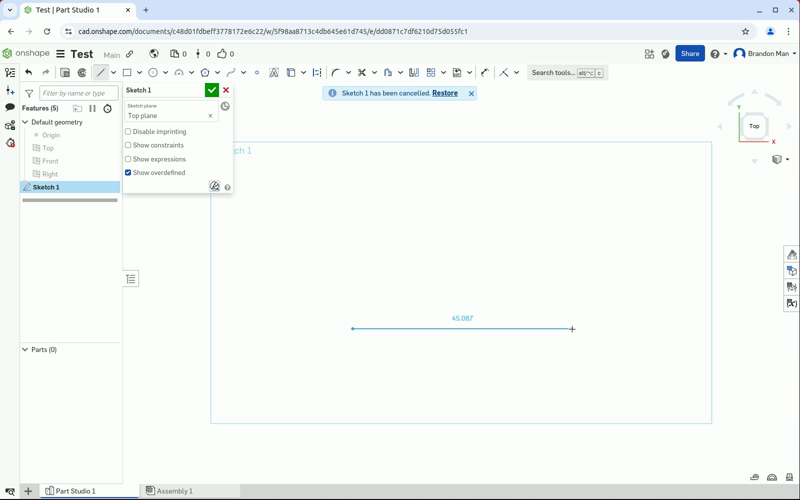
click(572, 328)
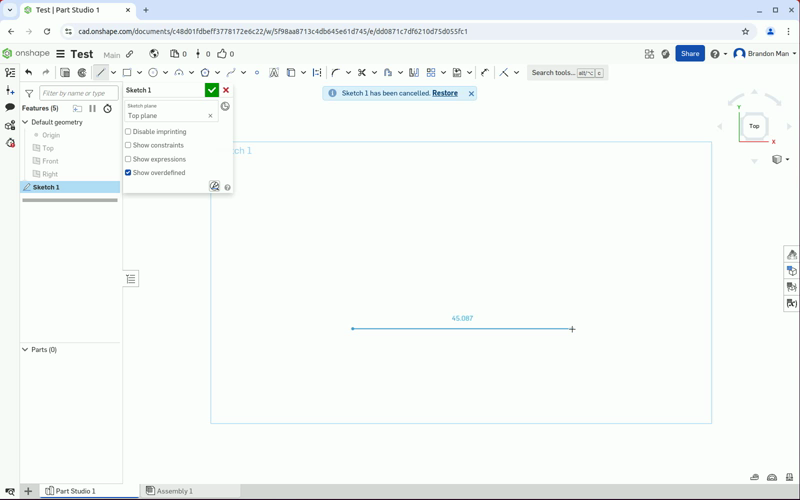
key_up(shift)
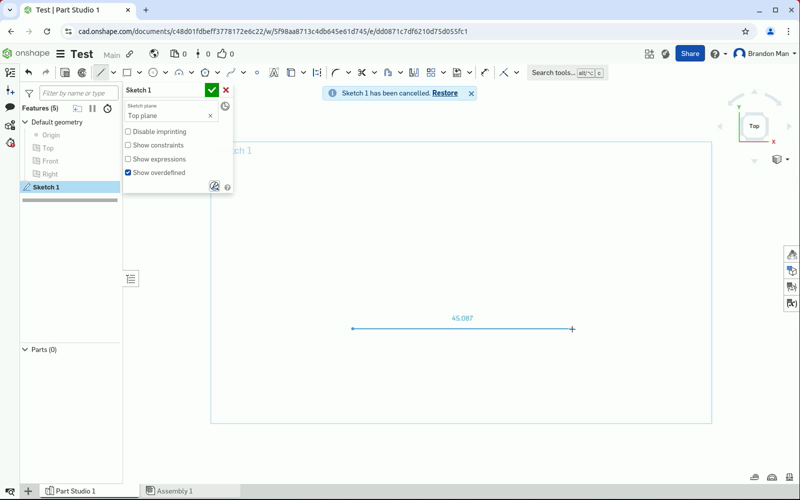
key_down(shift)
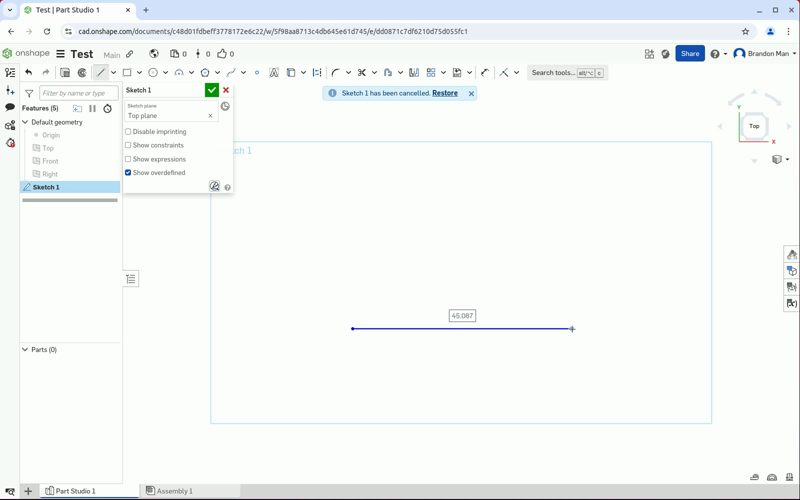
mouse_move(572, 215)
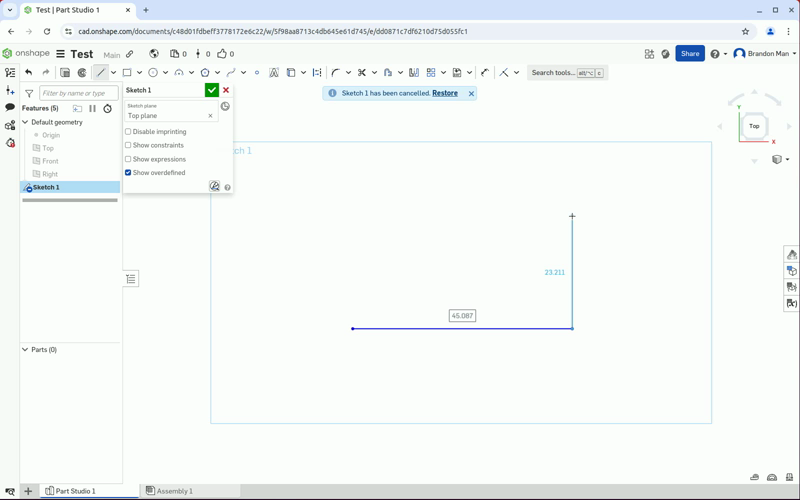
click(572, 215)
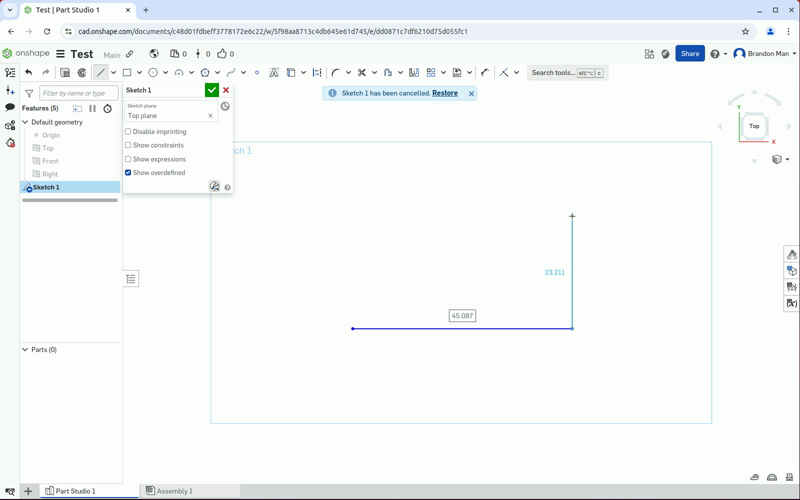
key_up(shift)
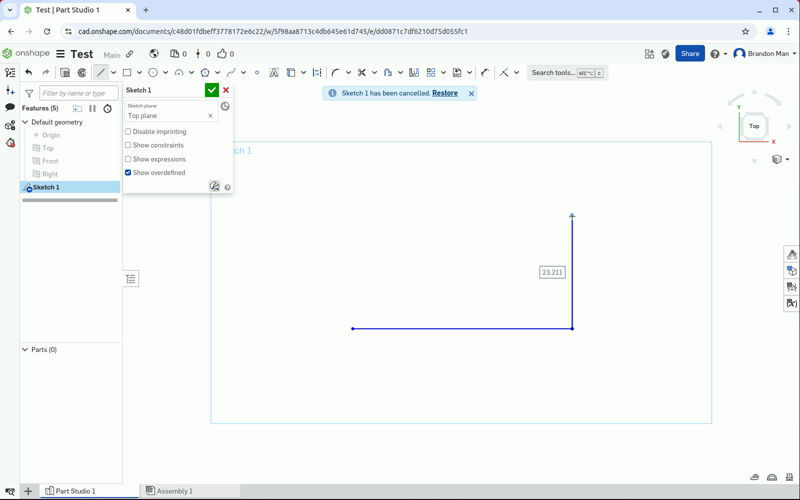
key_down(shift)
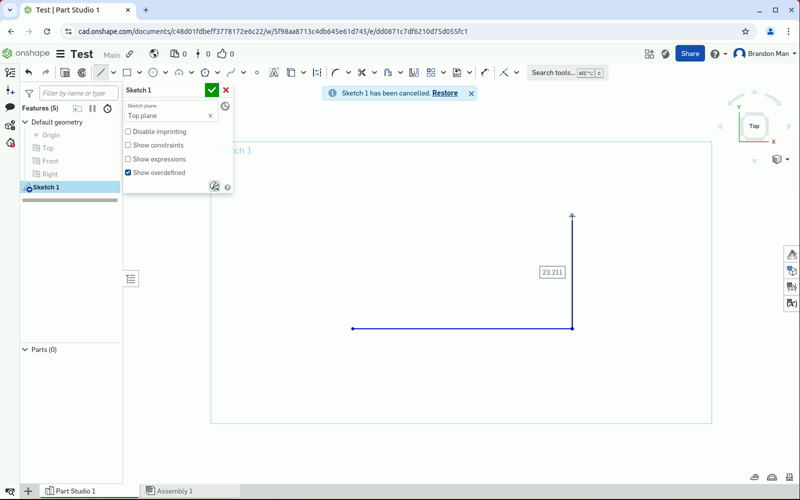
mouse_move(352, 215)
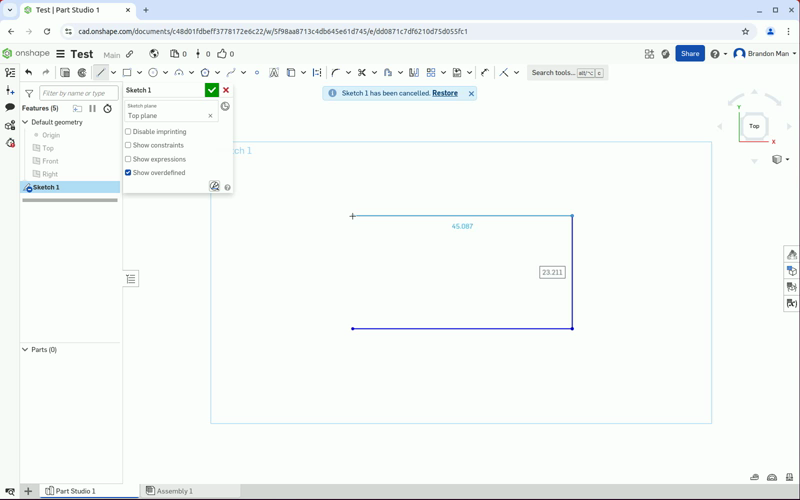
click(352, 215)
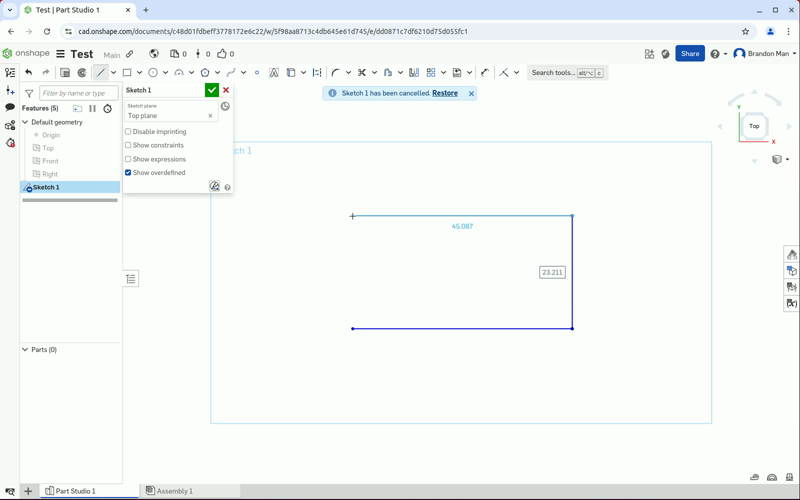
key_up(shift)
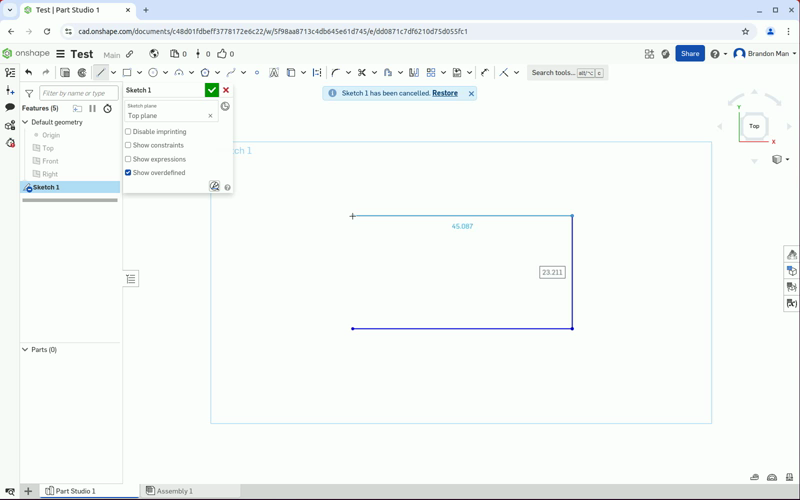
key_down(shift)
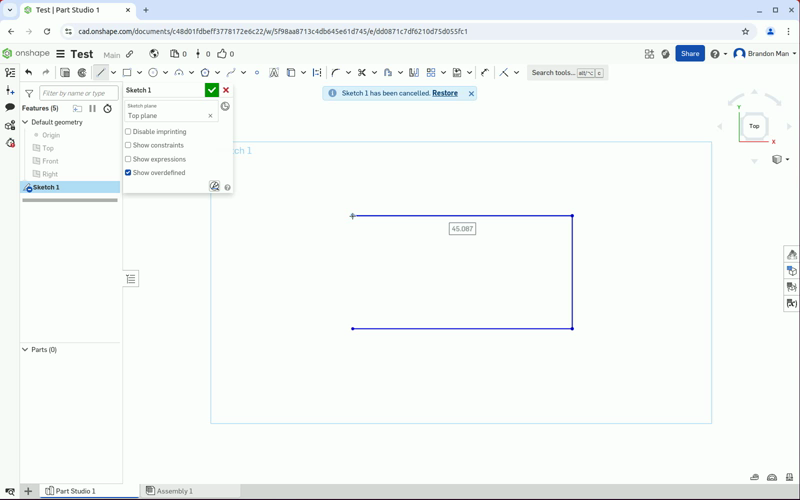
mouse_move(352, 328)
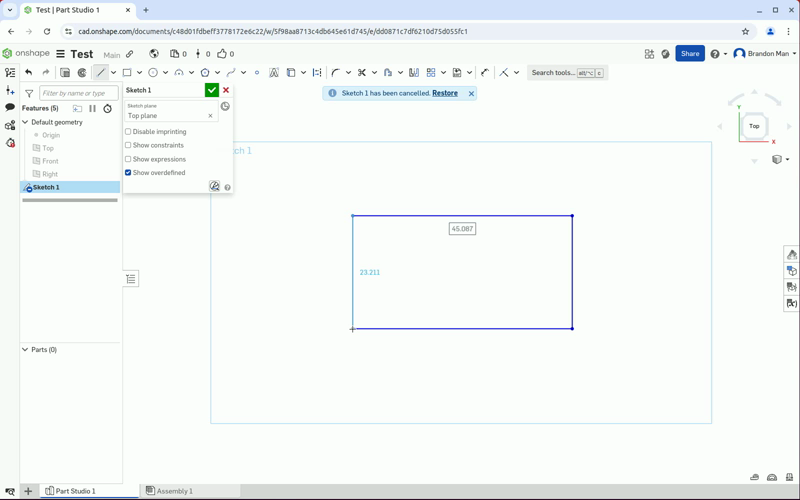
key_up(shift)
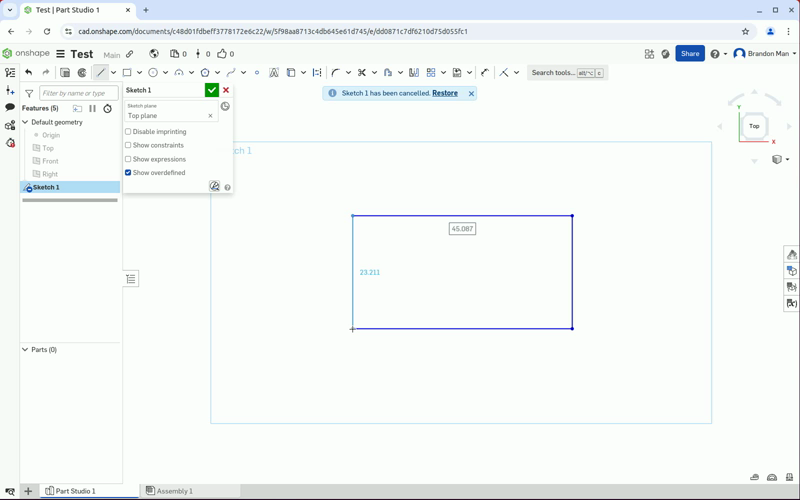
click(352, 328)
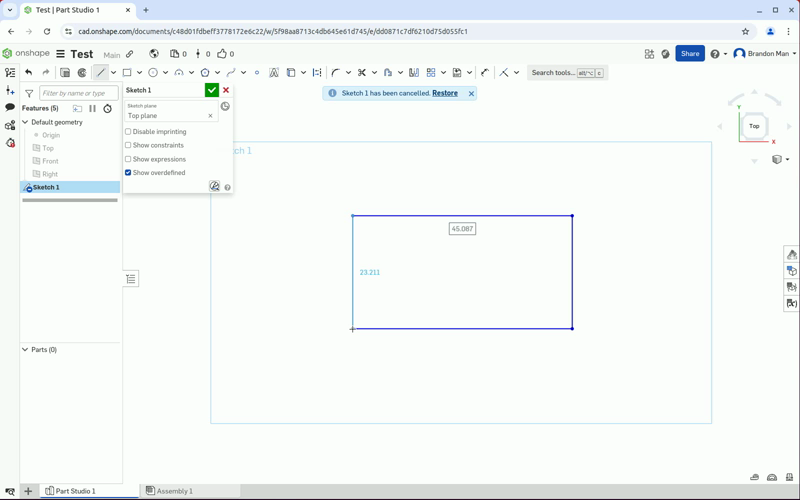
key(esc)
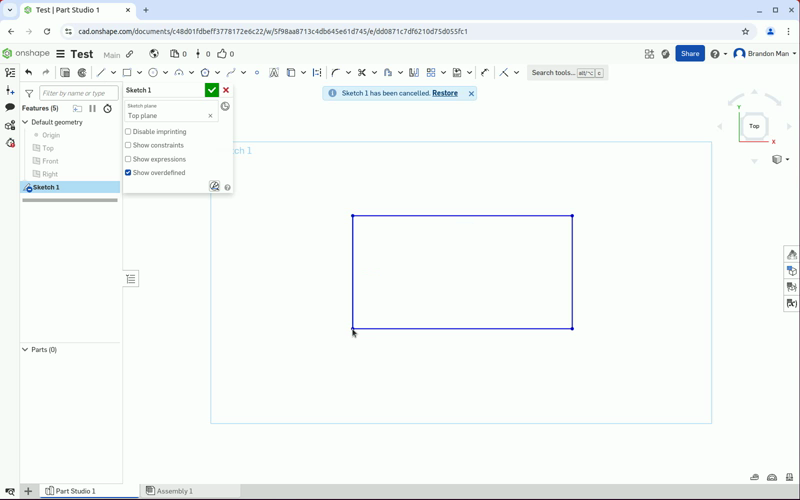
mouse_move(490, 279)
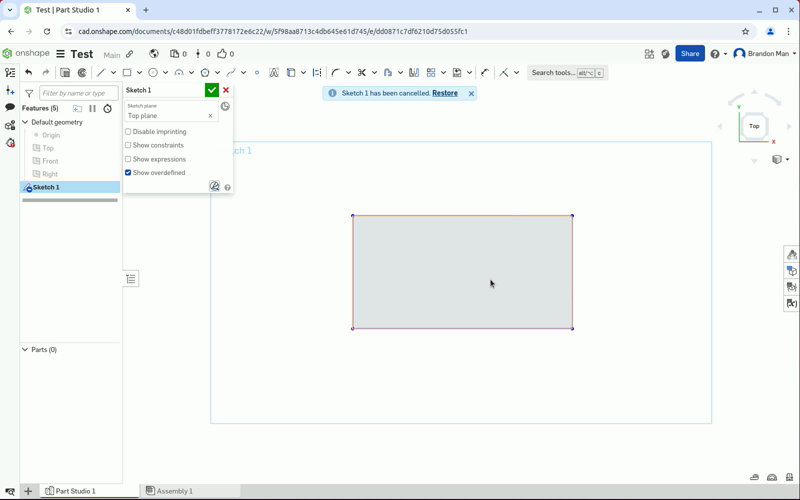
click(490, 279)
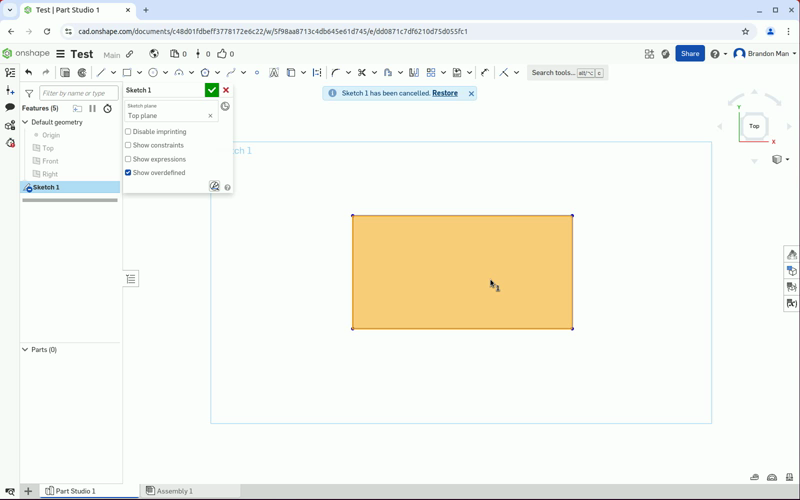
mouse_move(73, 352)
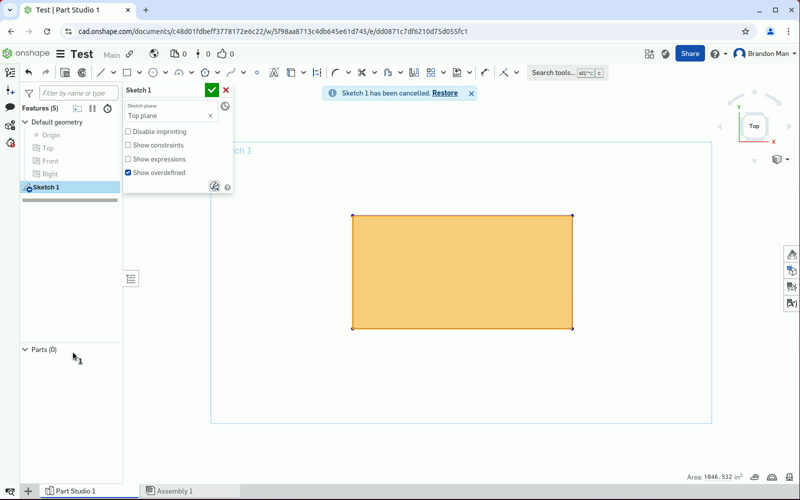
key(shift+y)
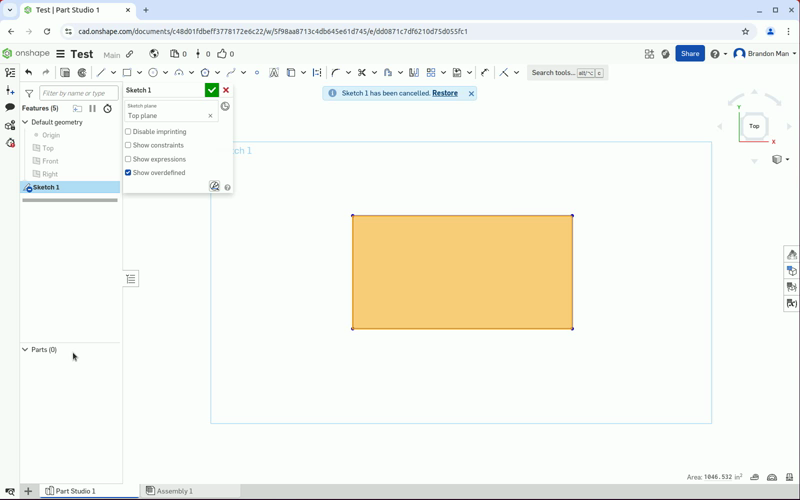
key(shift+e)
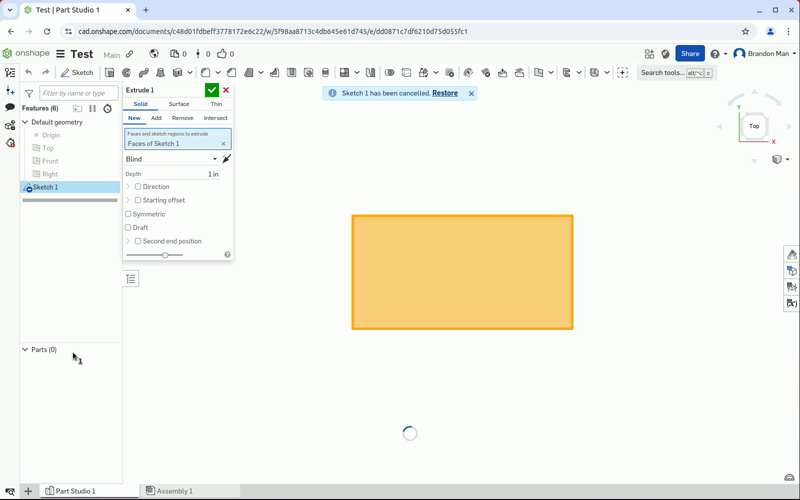
mouse_move(143, 106)
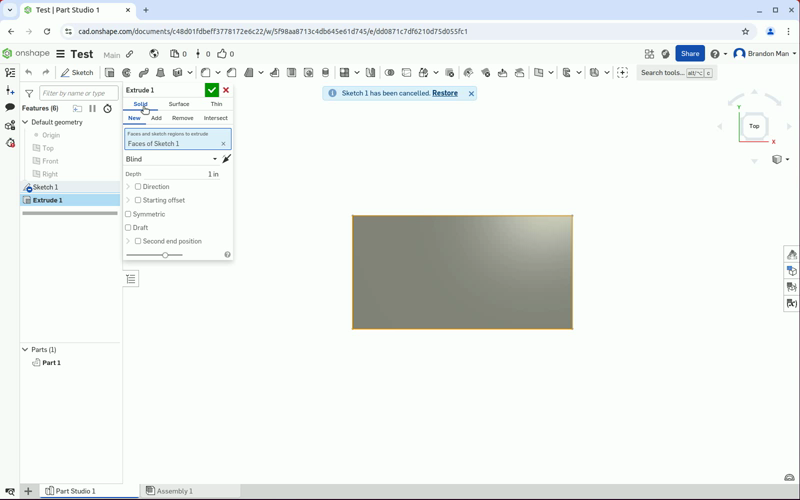
click(143, 106)
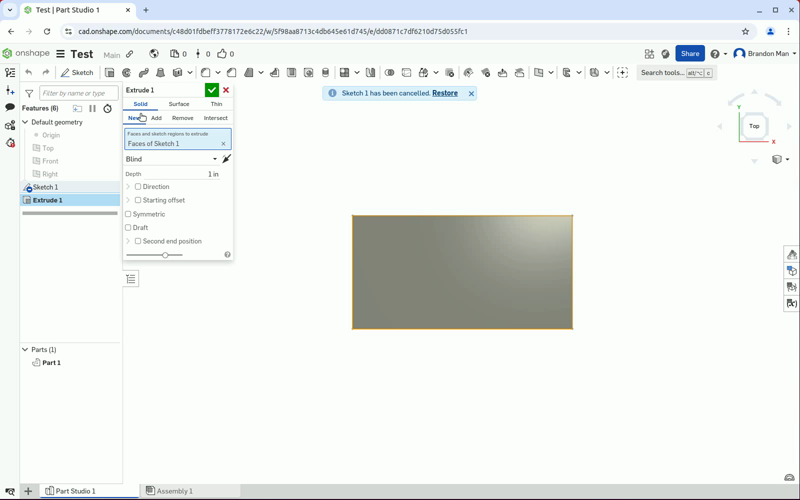
mouse_move(137, 120)
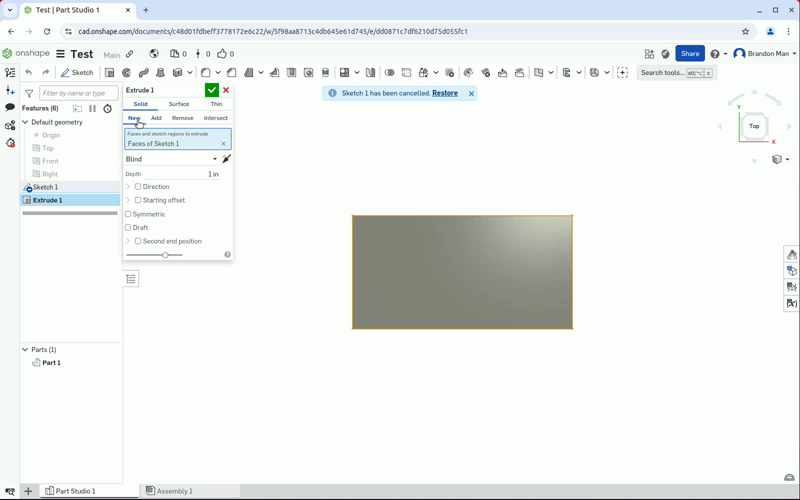
click(137, 120)
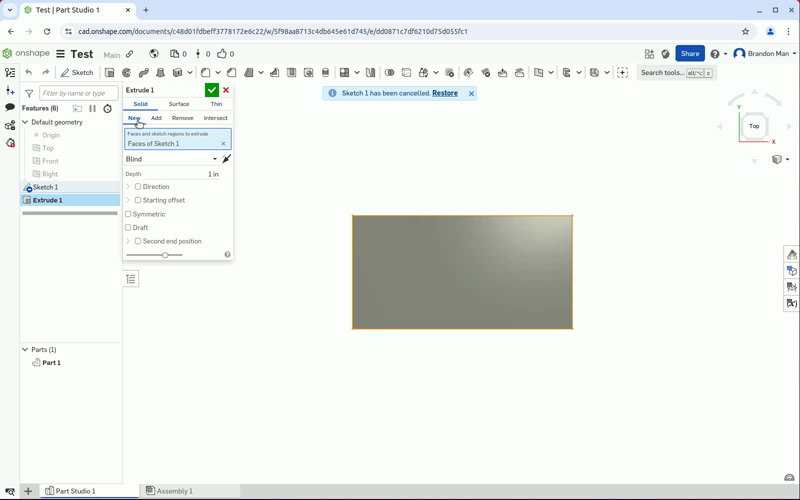
key(tab, 4)
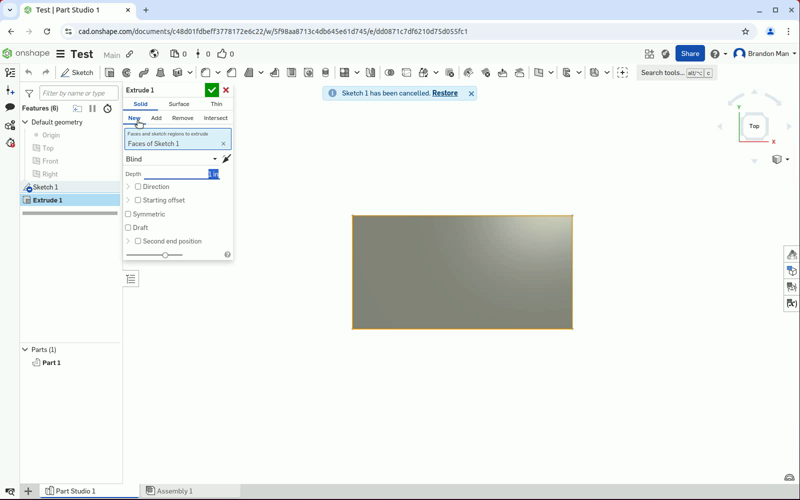
text(10.351)
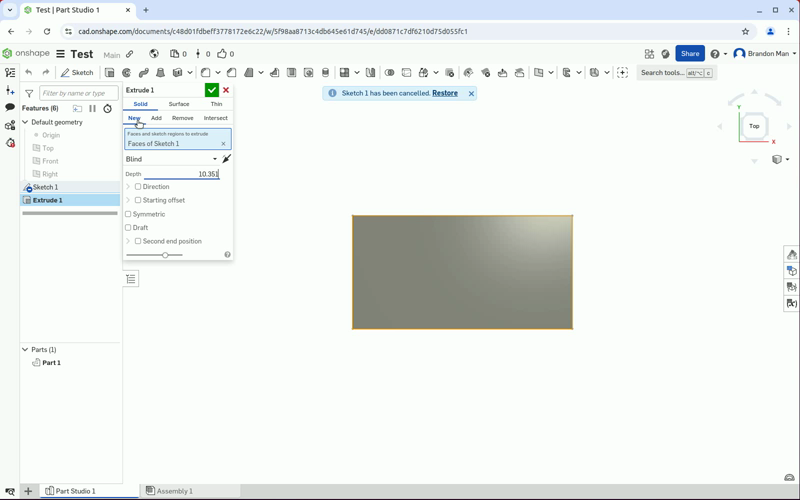
key(enter)
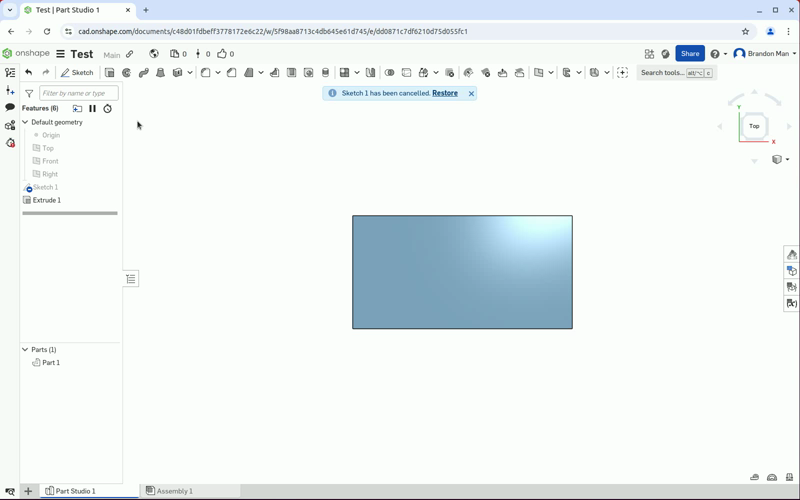
key(shift+h)
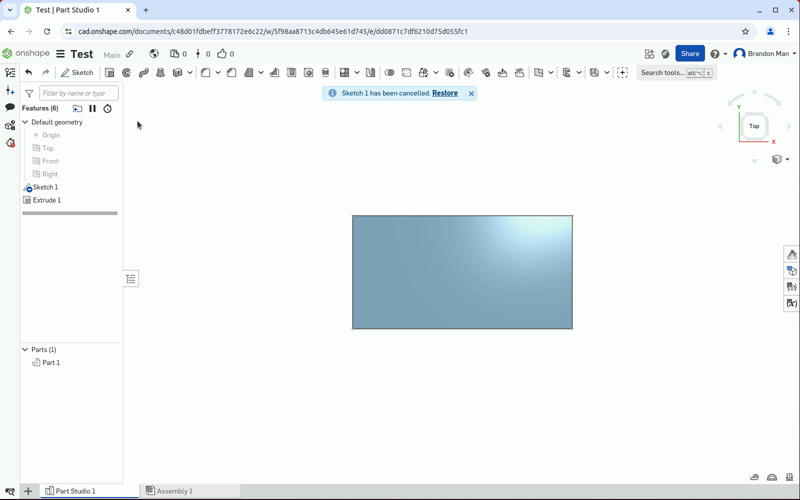
key(shift+h)
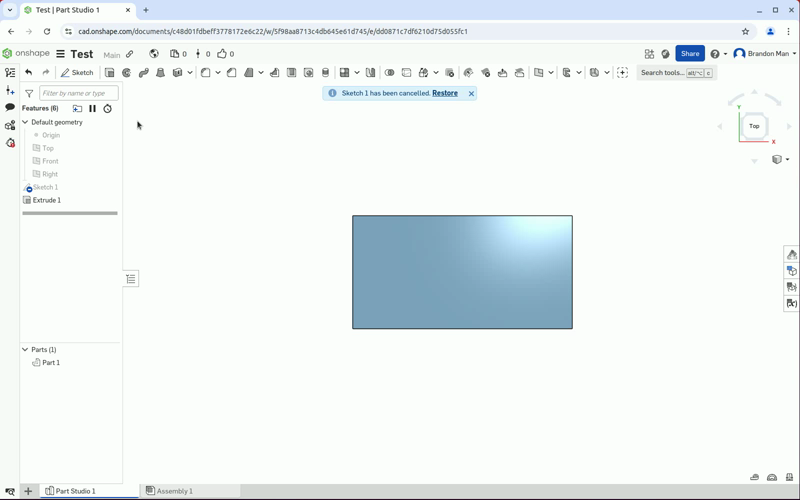
mouse_move(73, 189)
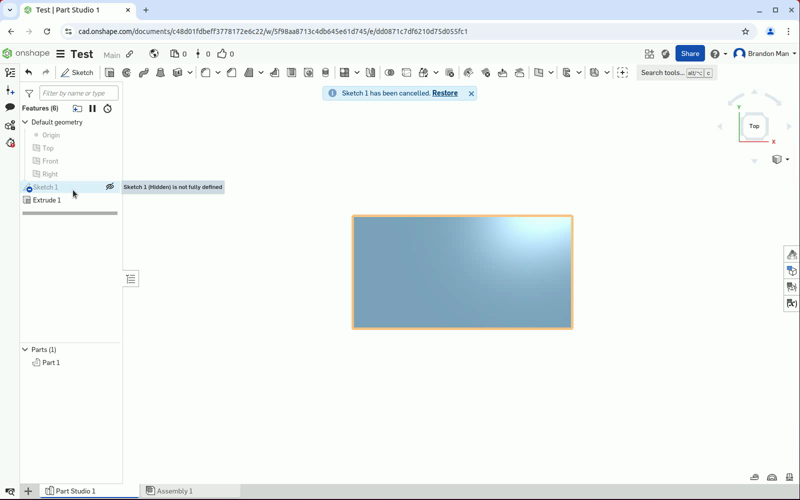
click(73, 189)
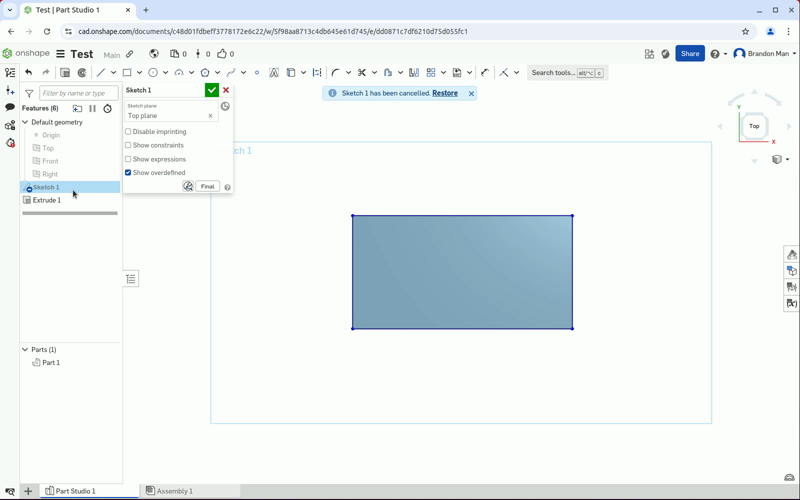
mouse_move(229, 92)
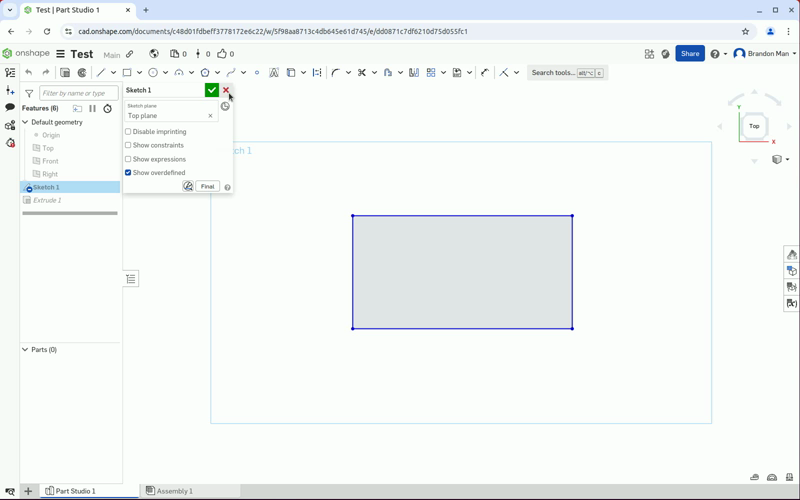
click(229, 92)
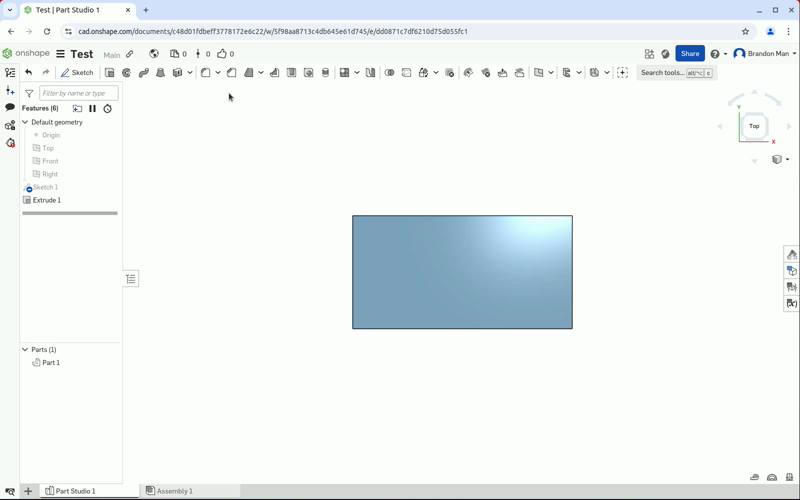
mouse_move(541, 75)
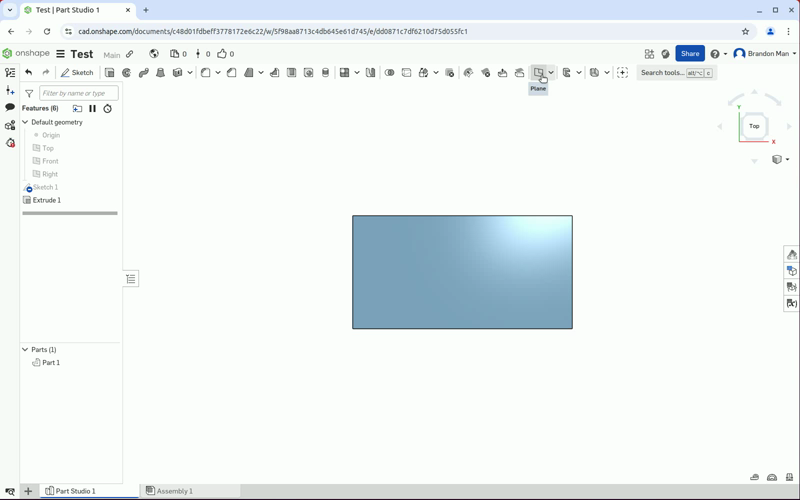
click(541, 75)
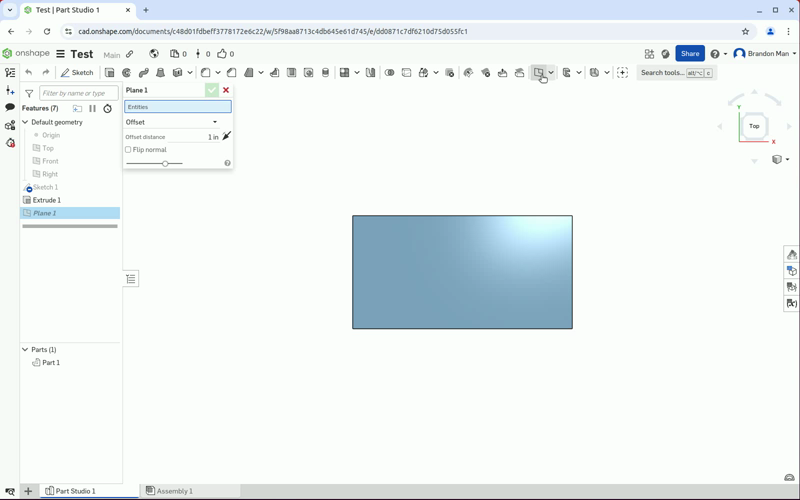
mouse_move(73, 150)
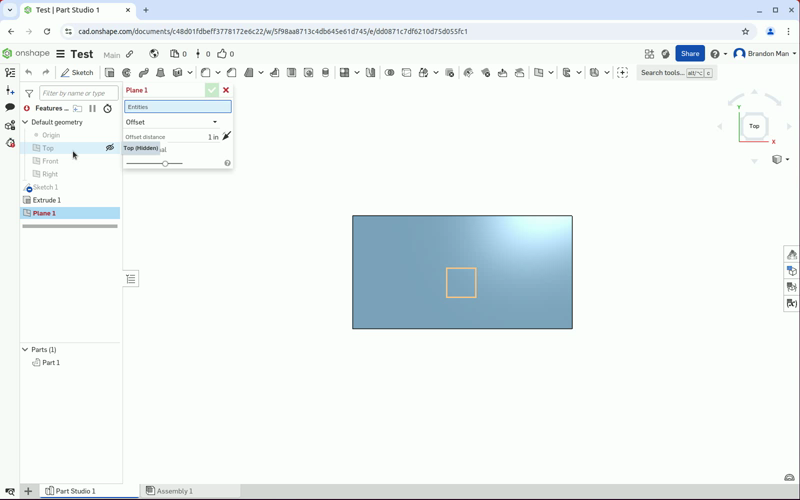
click(73, 150)
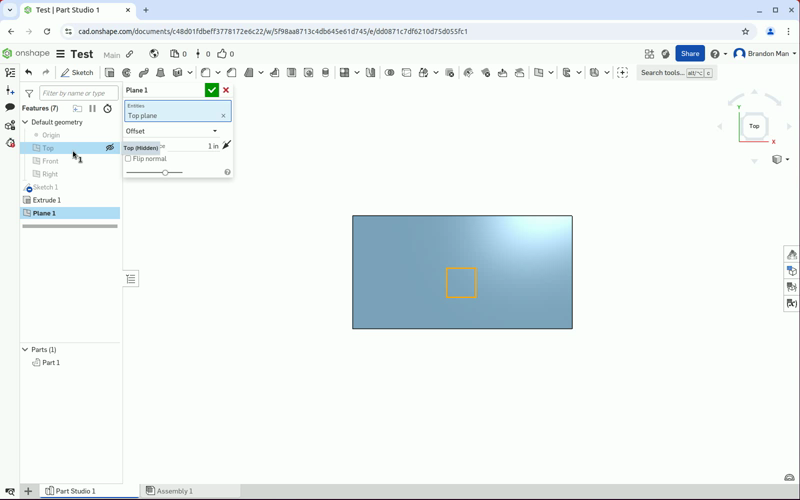
key(tab, 2)
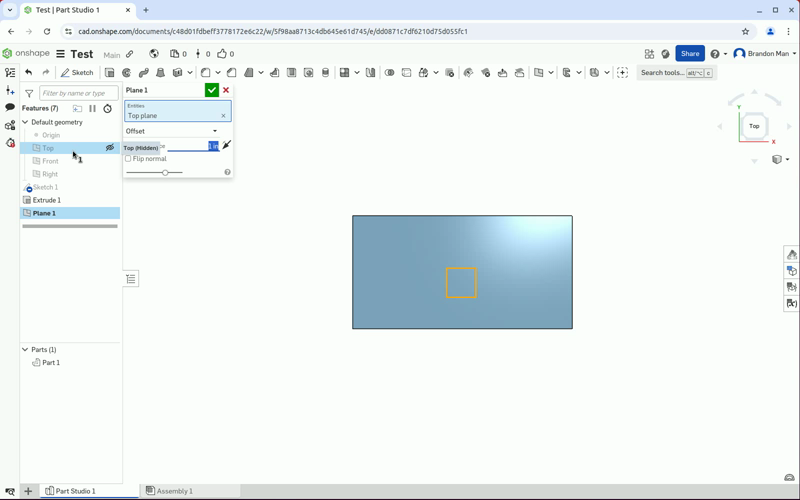
text(10.352)
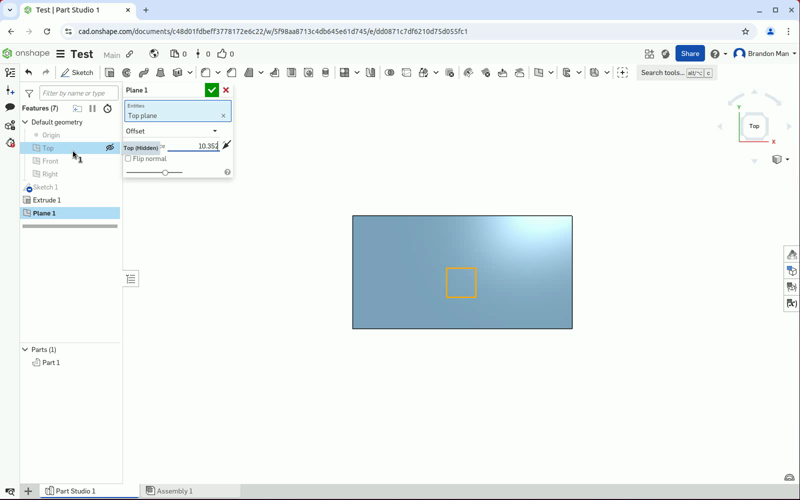
key(enter, 2)
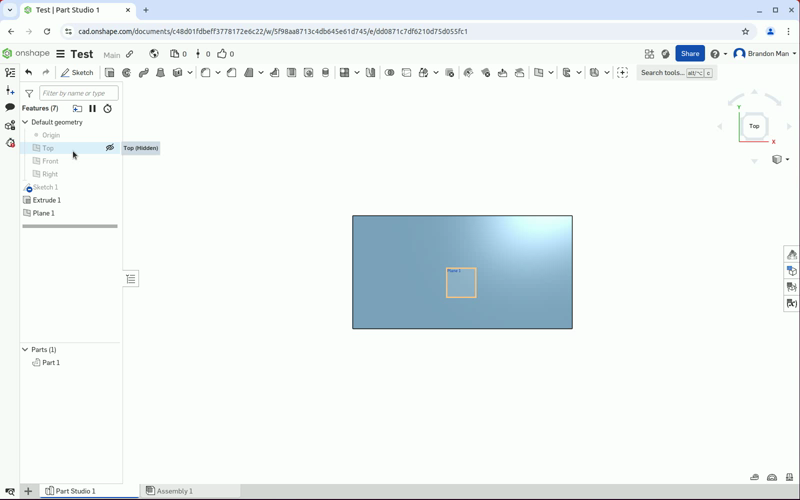
key(shift+s)
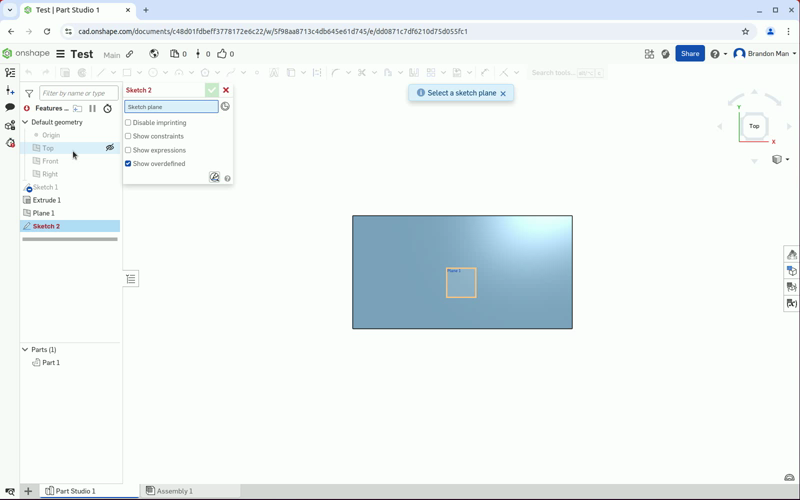
mouse_move(73, 215)
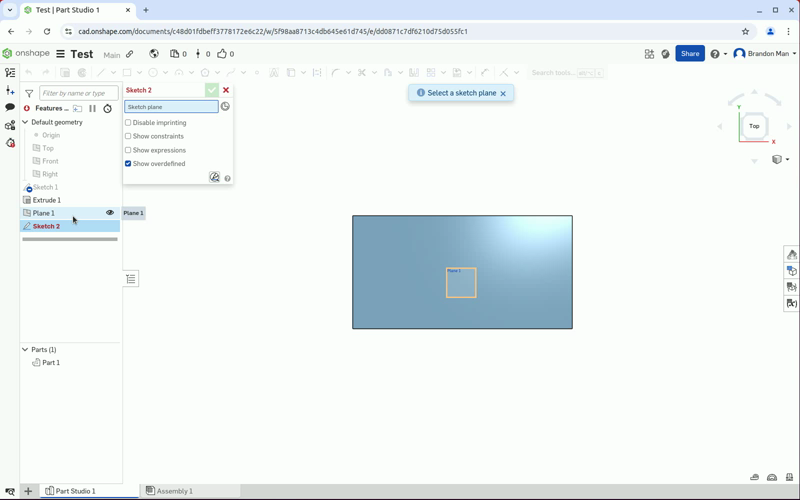
click(73, 215)
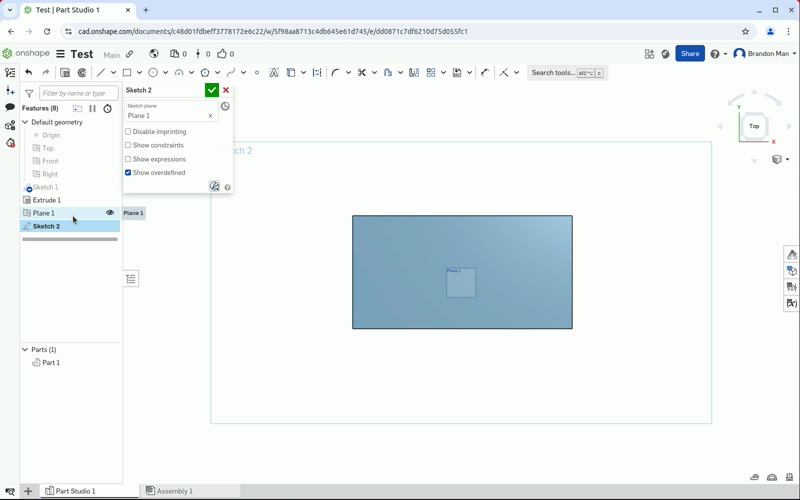
mouse_move(73, 352)
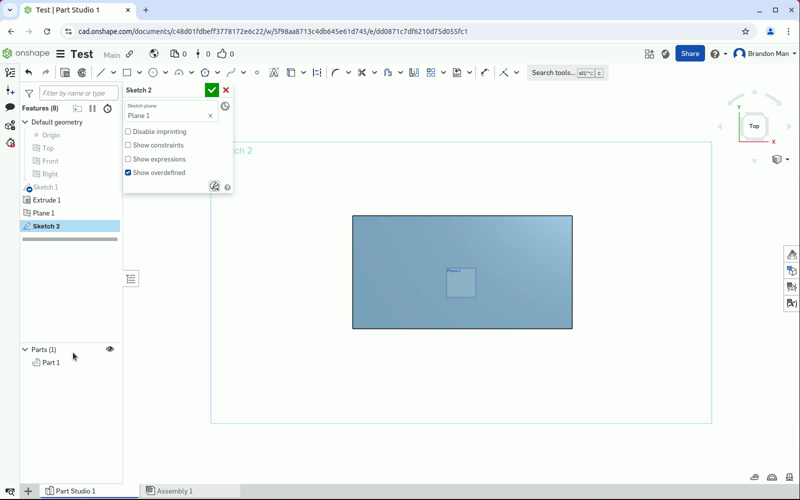
key(y)
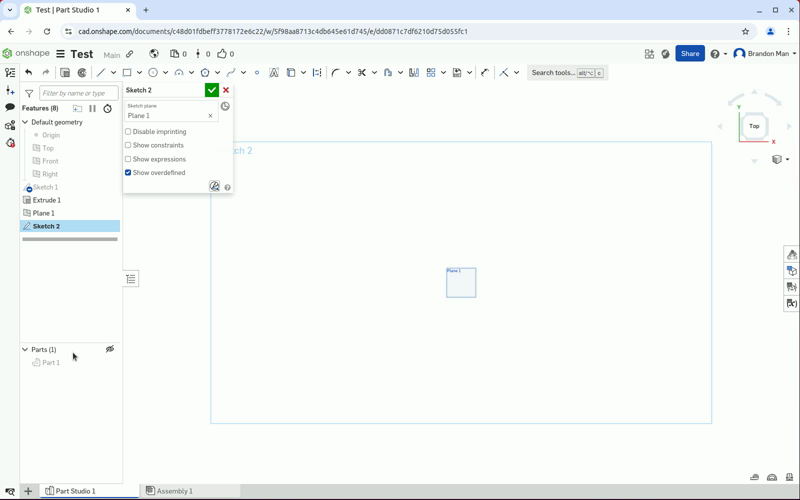
key(l)
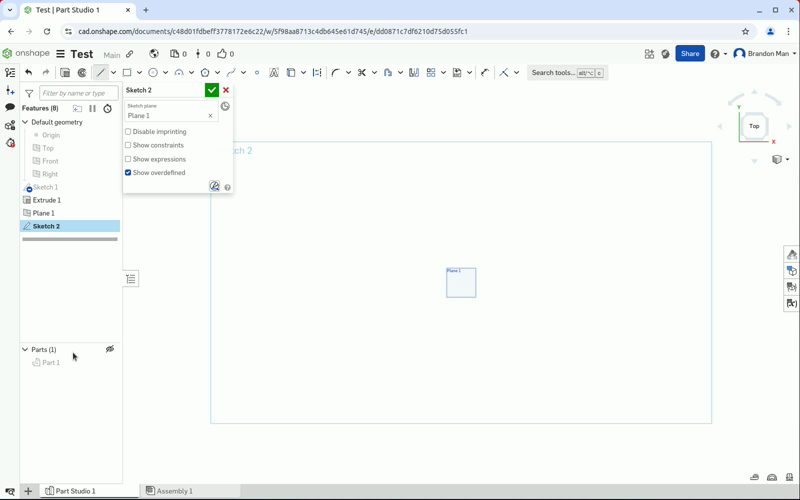
key_down(shift)
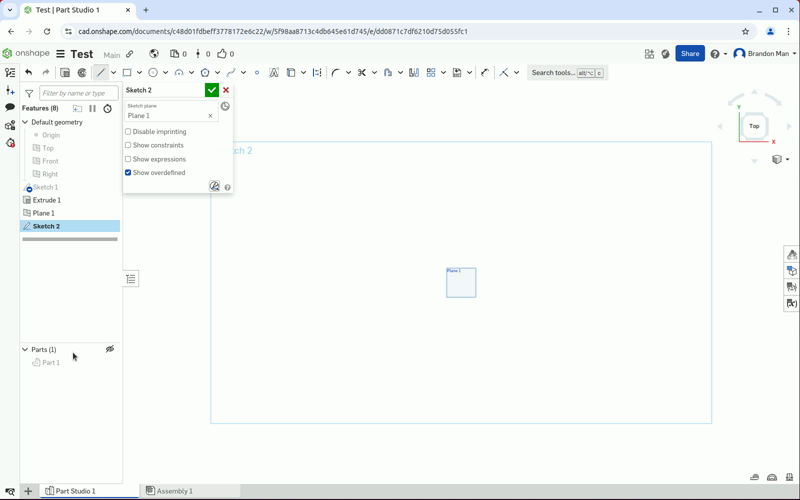
mouse_move(548, 328)
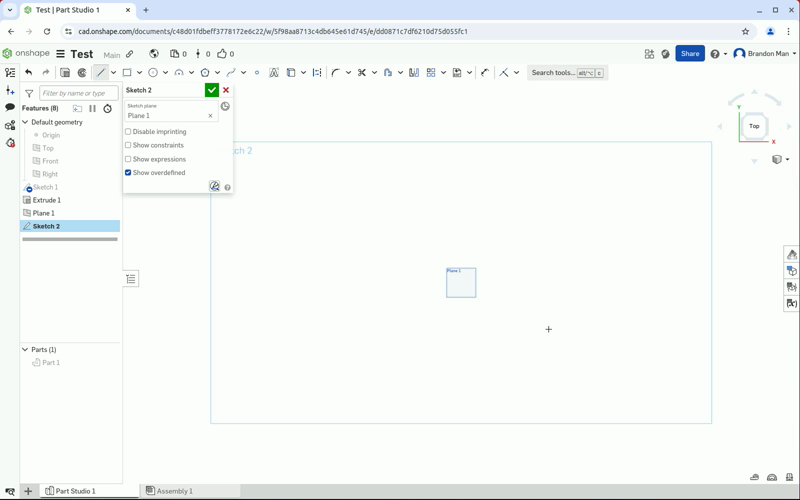
click(548, 328)
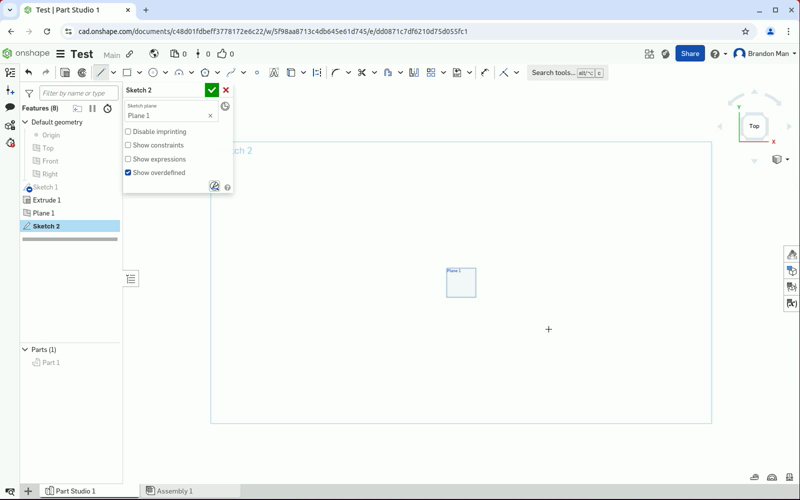
key_up(shift)
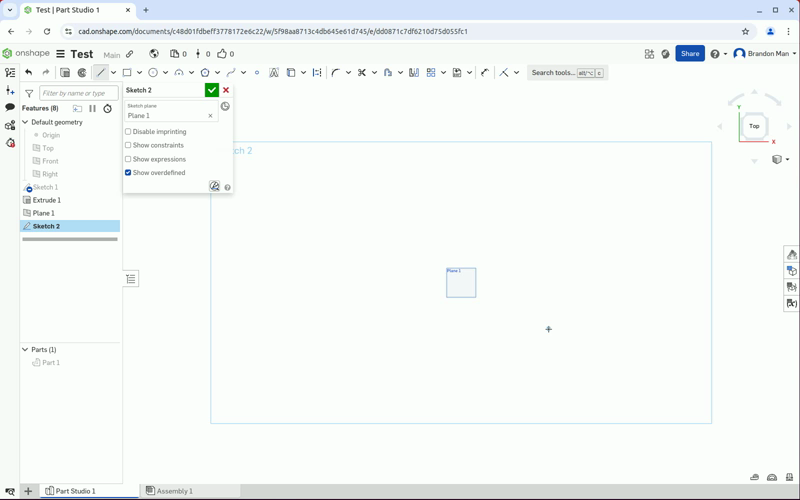
key_down(shift)
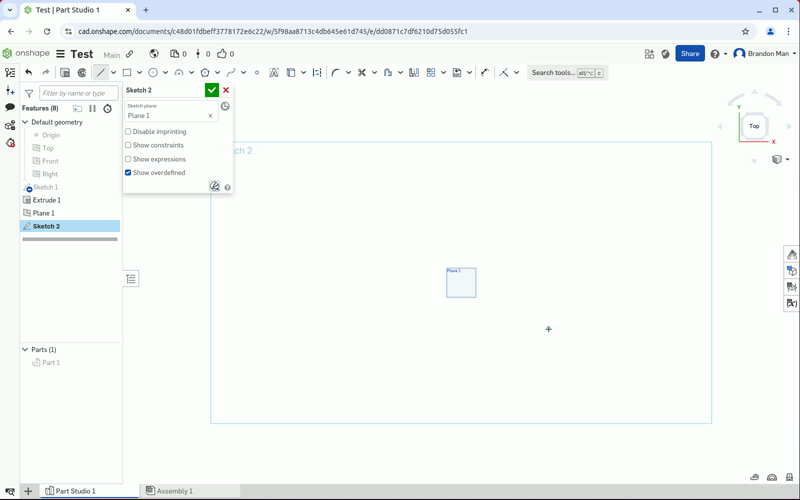
mouse_move(578, 328)
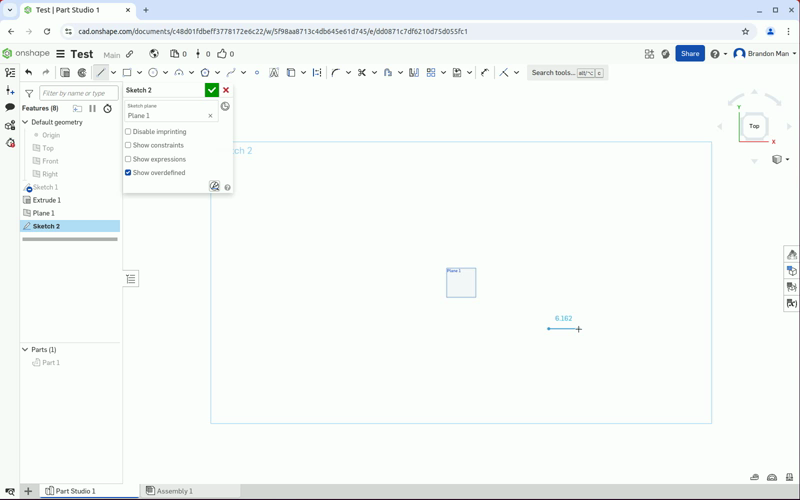
mouse_move(573, 328)
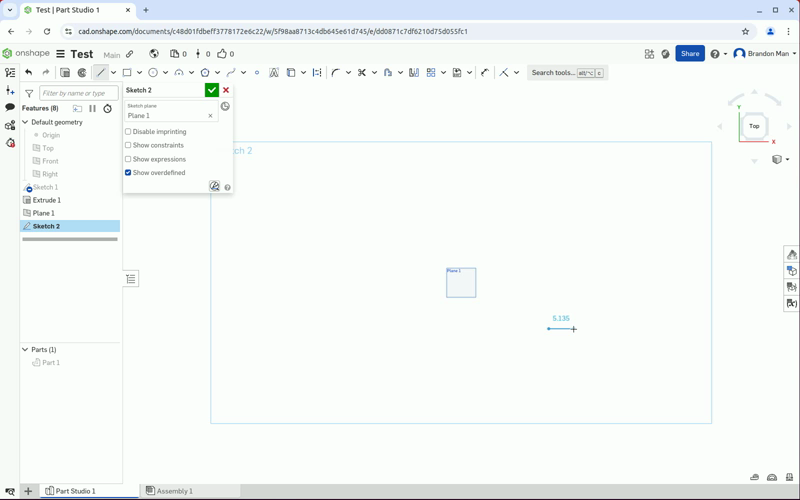
click(573, 328)
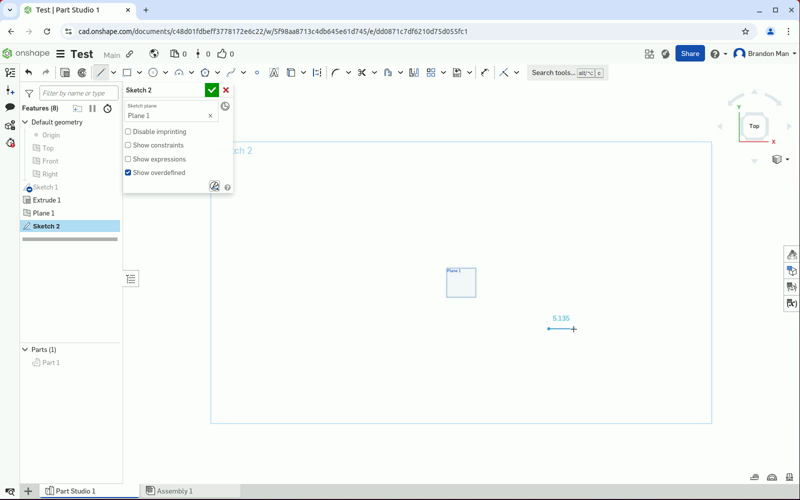
key_up(shift)
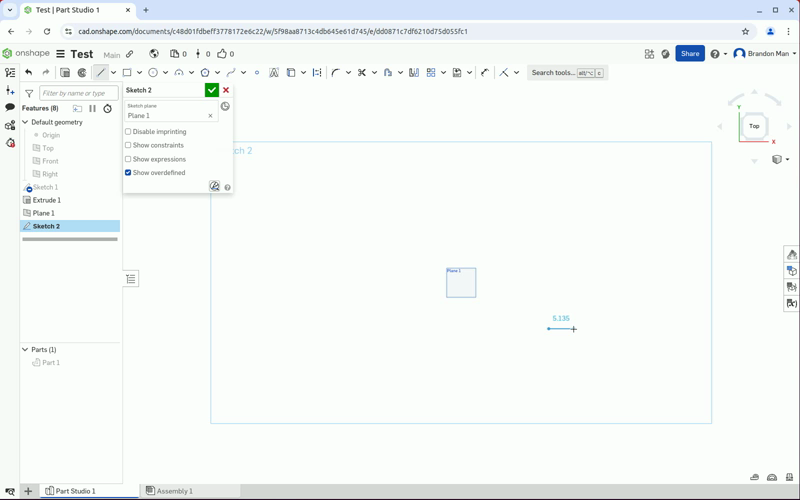
key_down(shift)
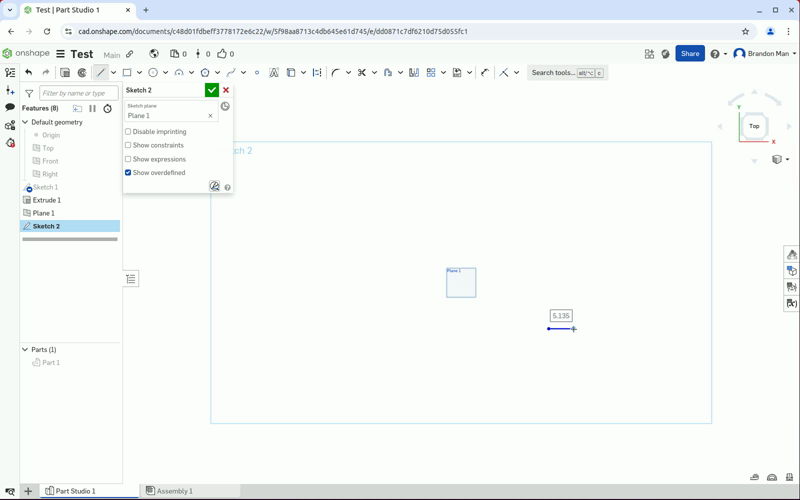
mouse_move(573, 215)
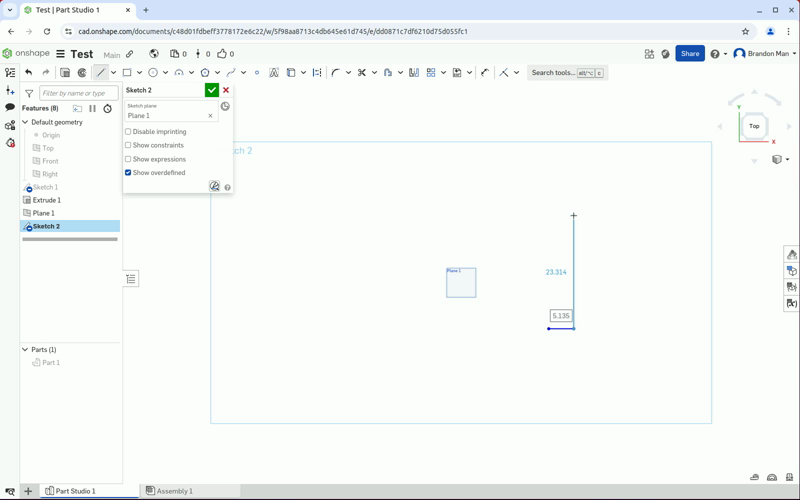
click(573, 215)
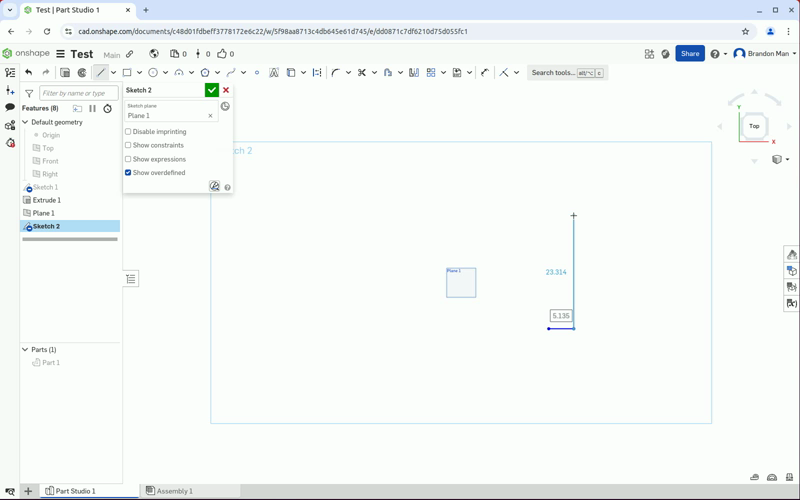
key_up(shift)
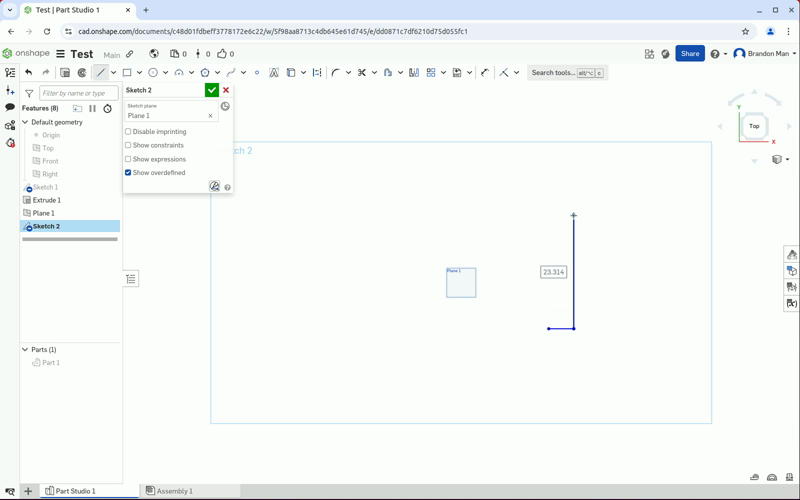
key_down(shift)
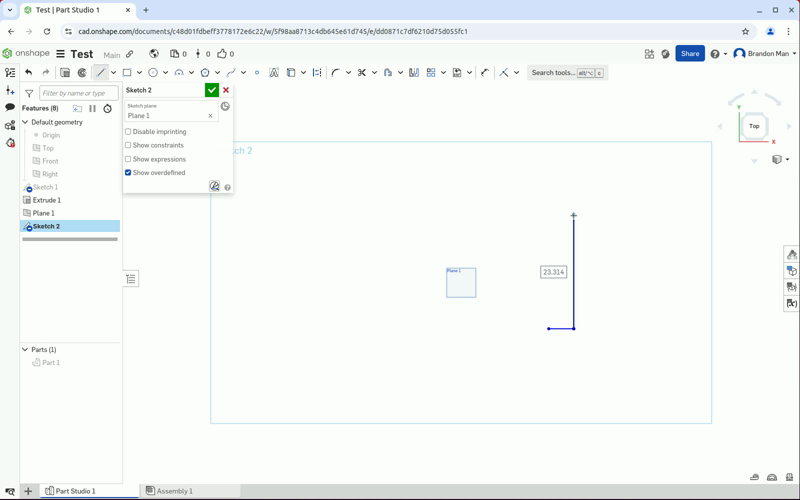
mouse_move(589, 215)
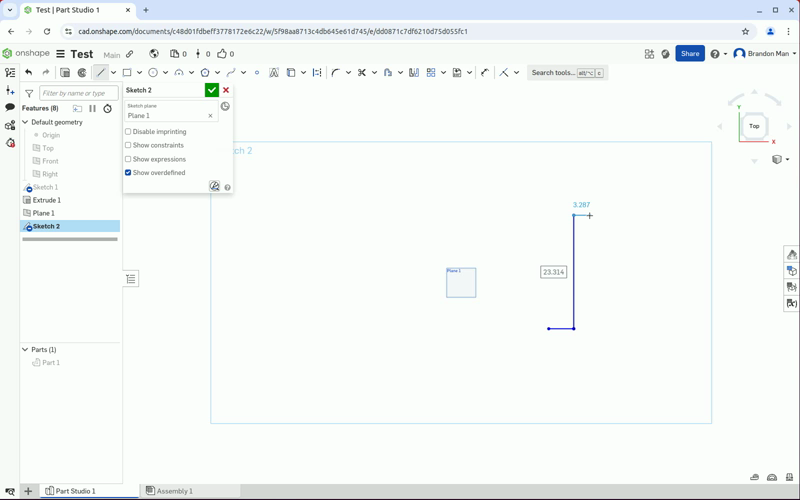
mouse_move(548, 215)
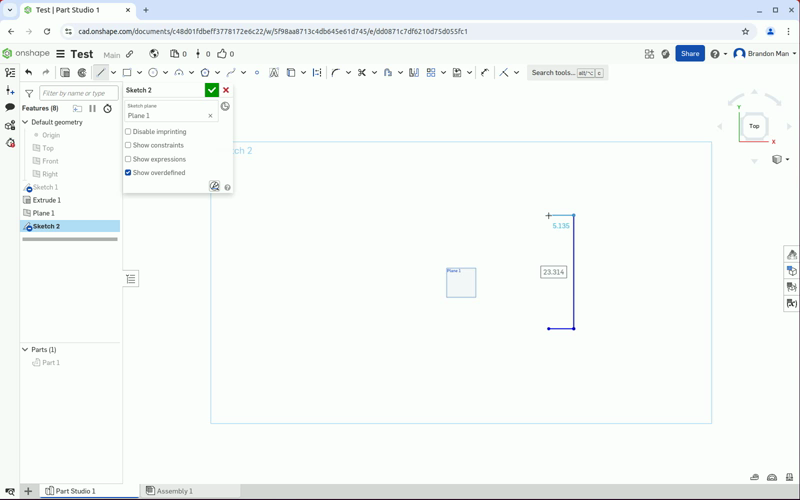
click(548, 215)
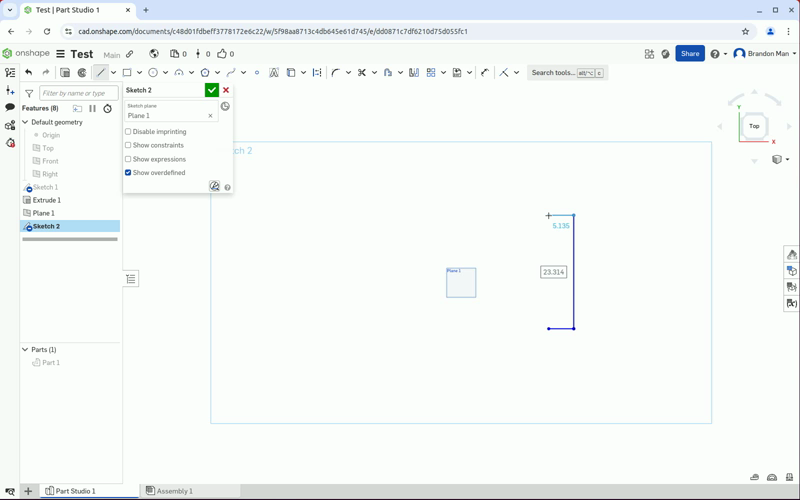
key_up(shift)
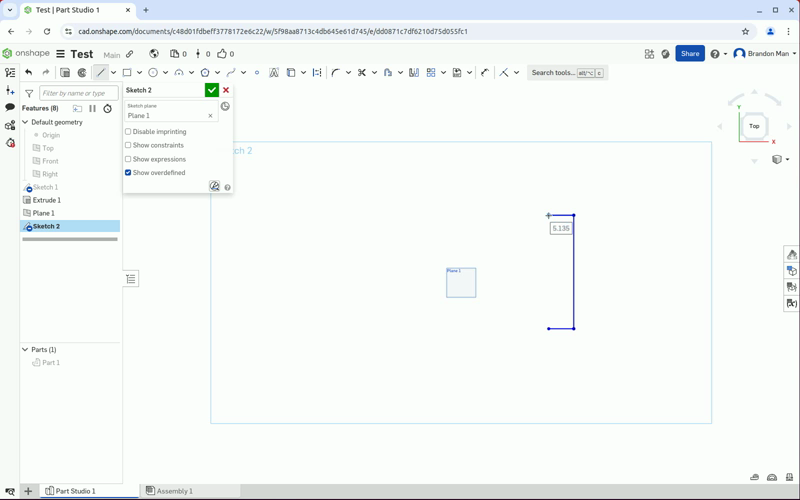
key_down(shift)
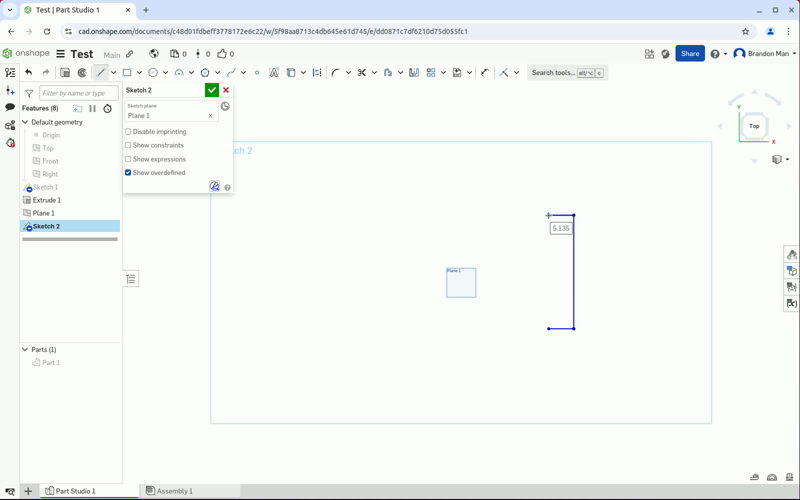
mouse_move(548, 328)
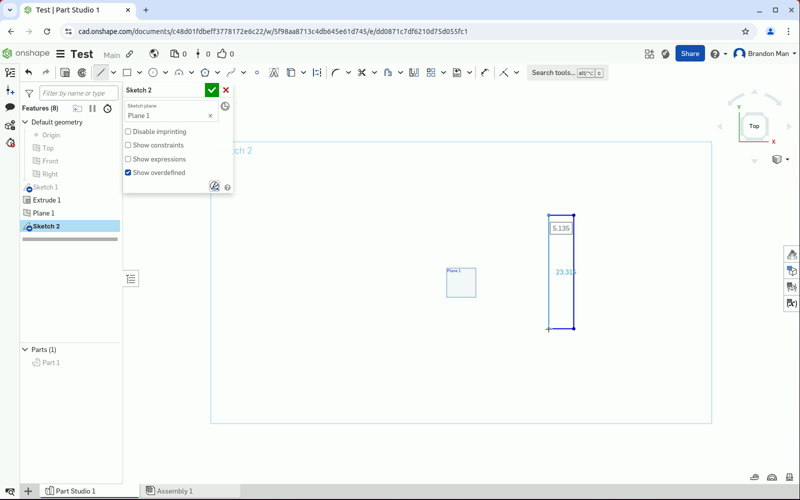
key_up(shift)
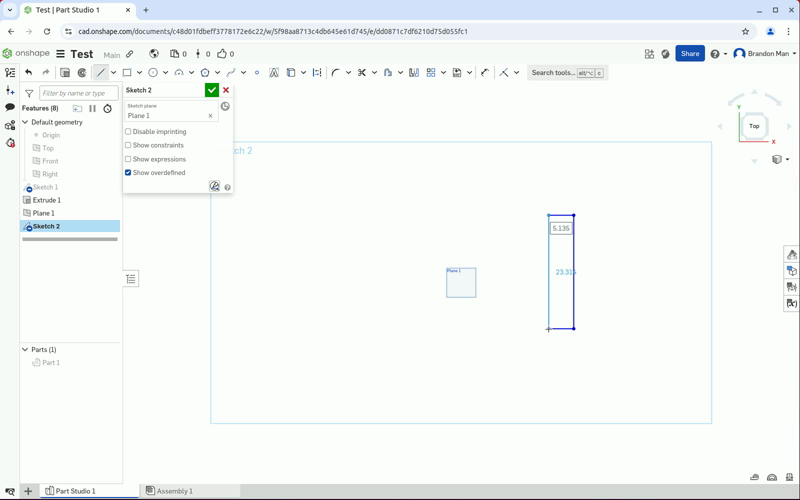
click(548, 328)
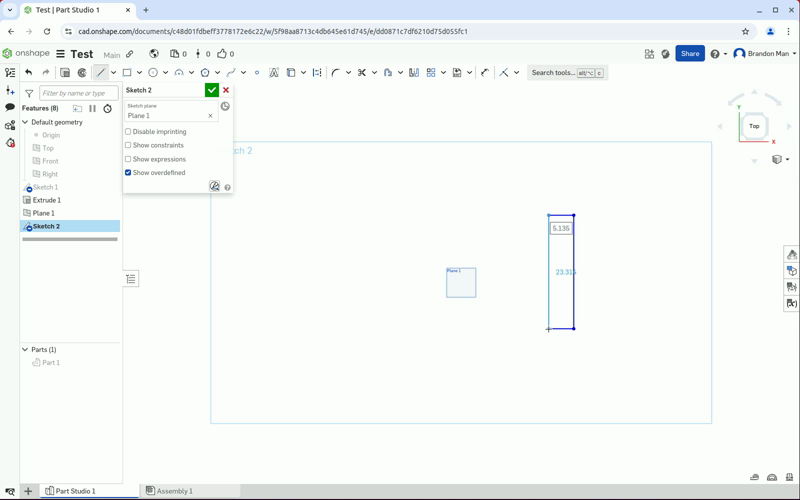
key(esc)
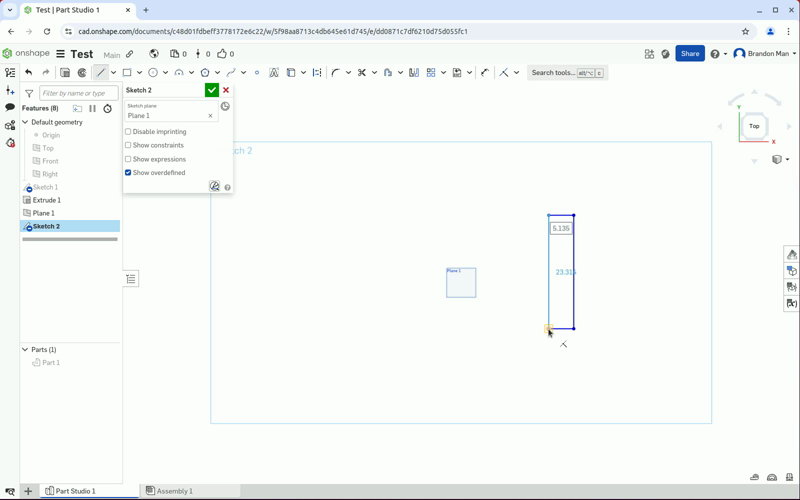
mouse_move(570, 314)
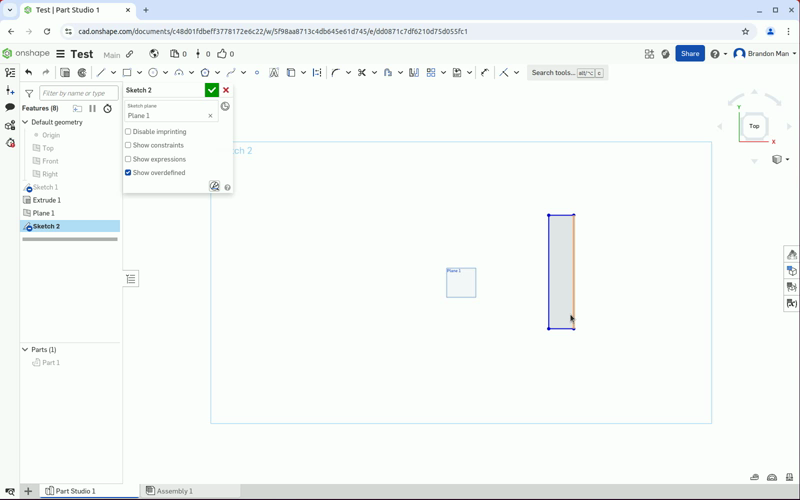
click(570, 314)
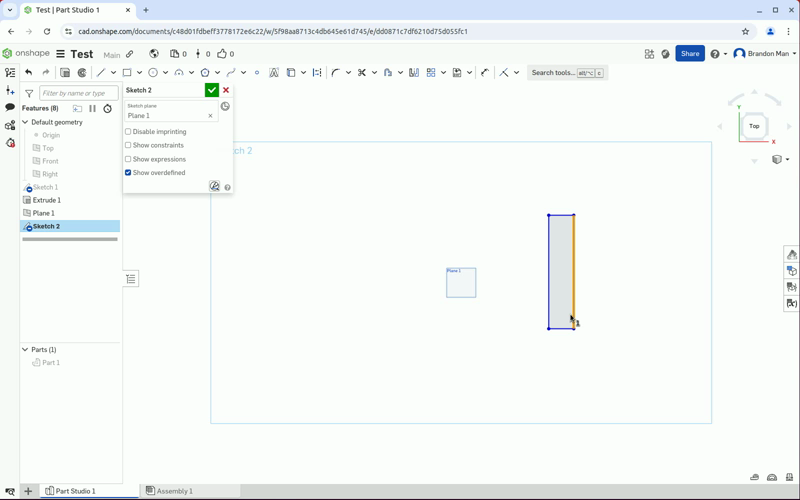
mouse_move(73, 352)
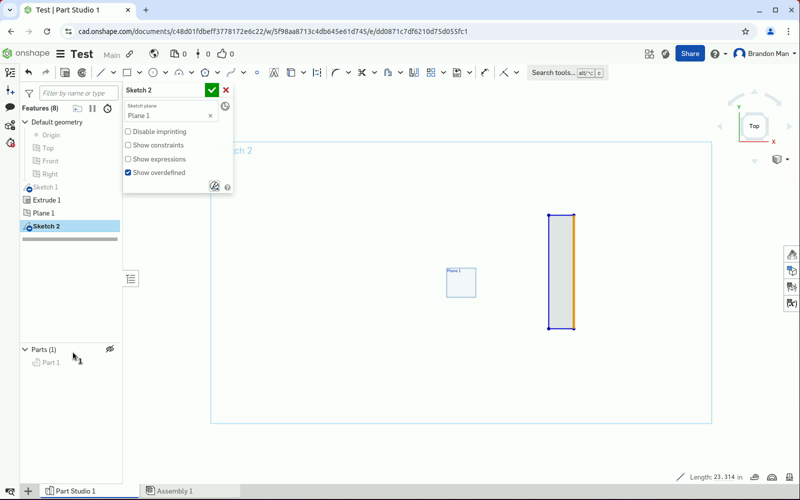
key(shift+y)
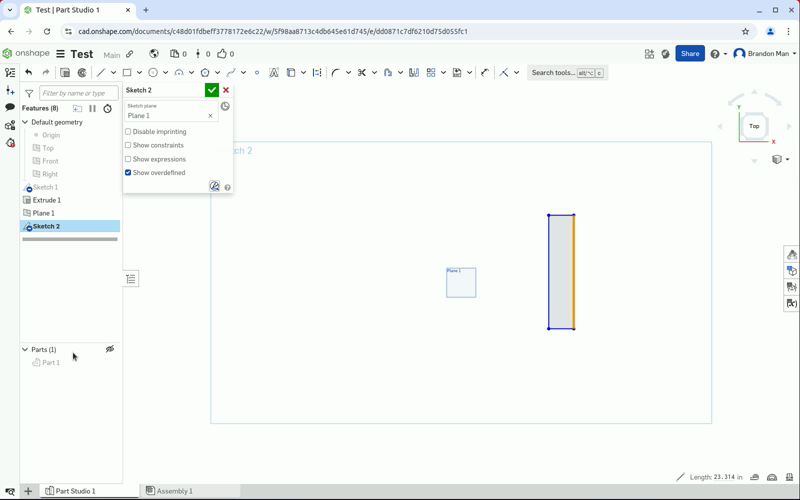
key(shift+e)
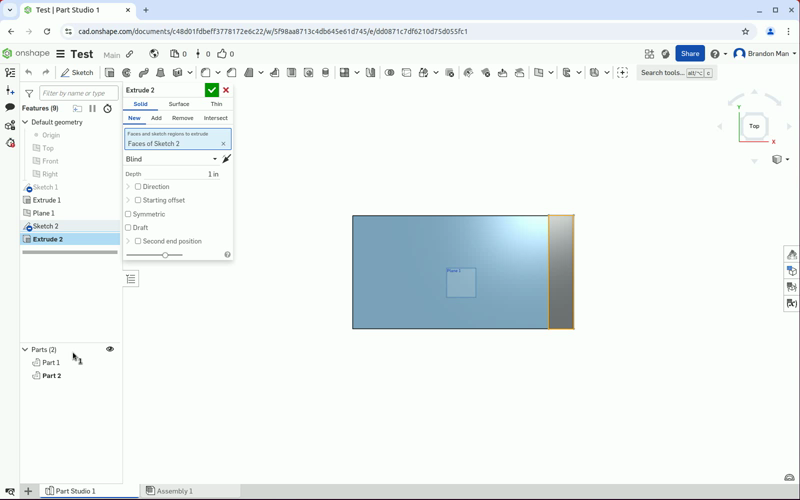
mouse_move(143, 106)
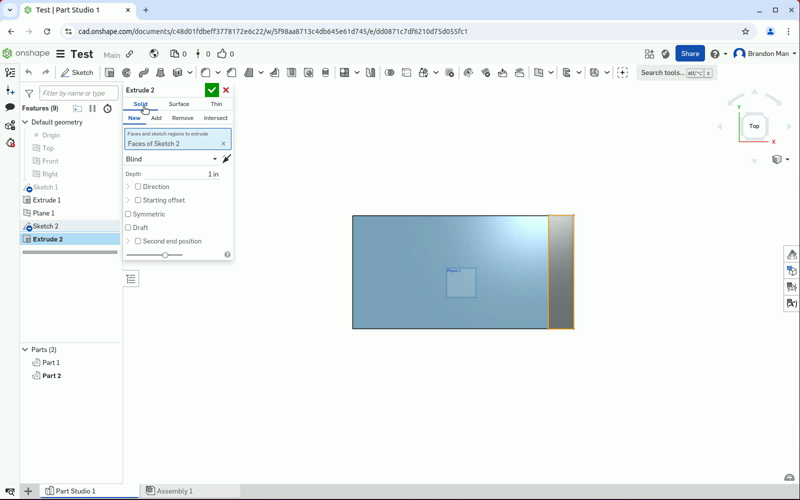
click(143, 106)
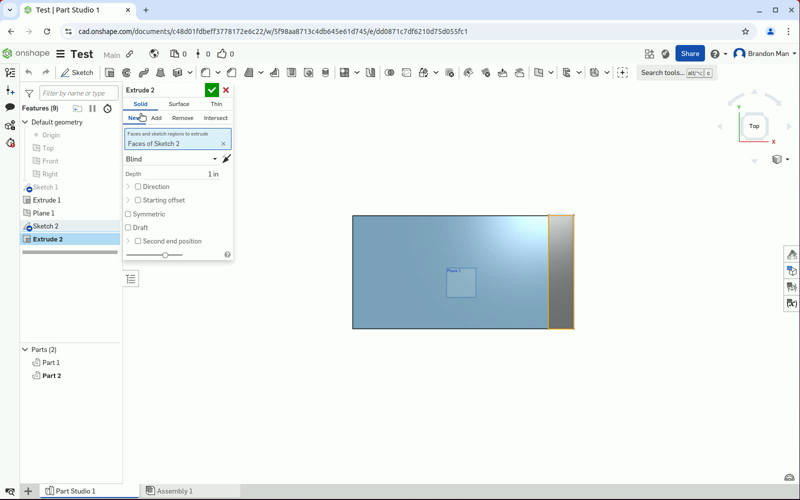
mouse_move(137, 120)
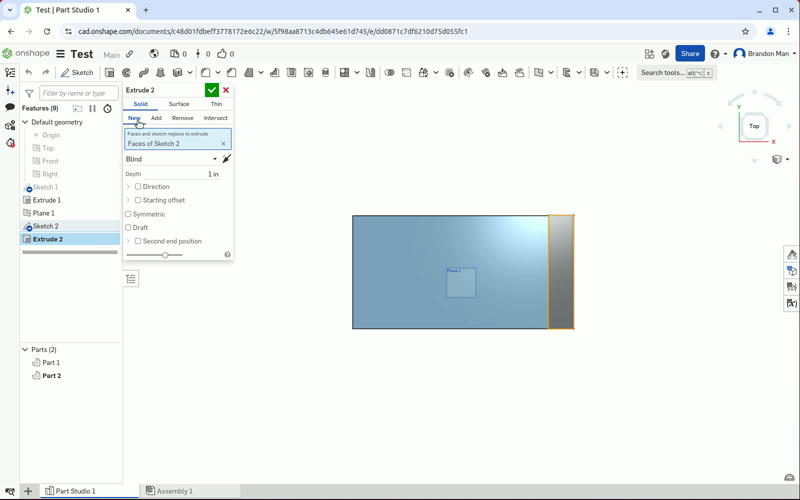
click(137, 120)
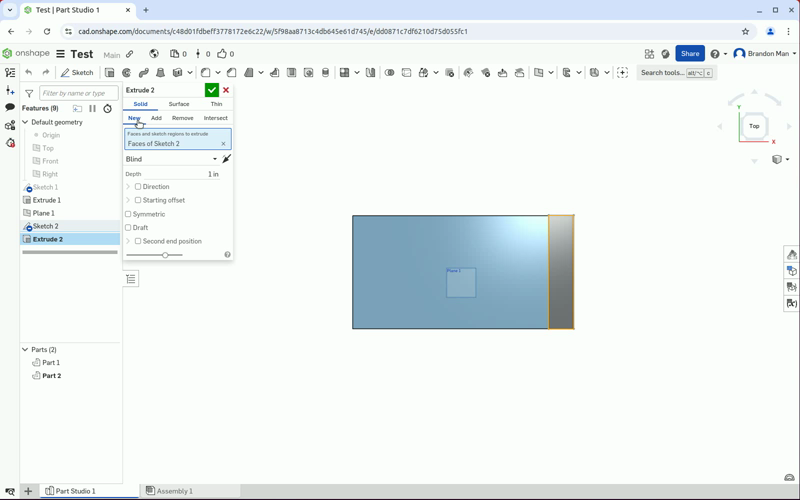
key(tab, 4)
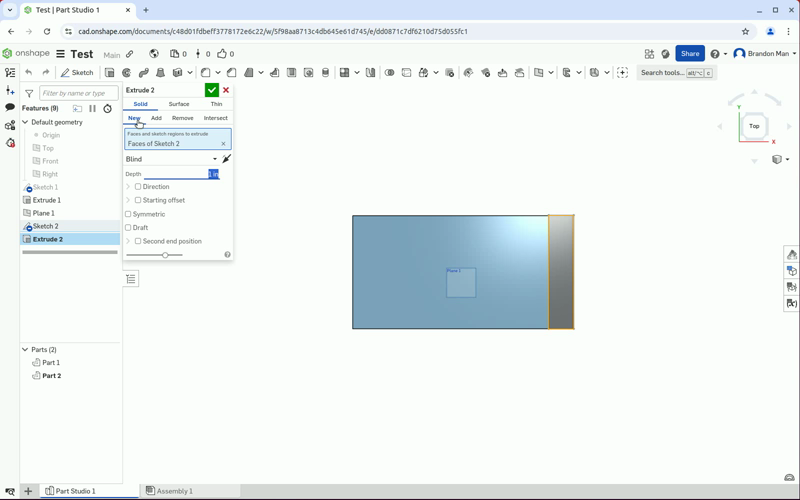
text(4.814)
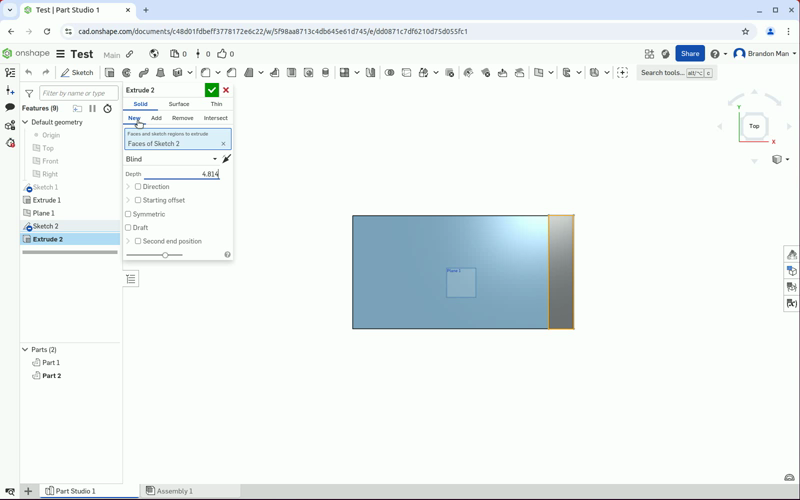
key(enter)
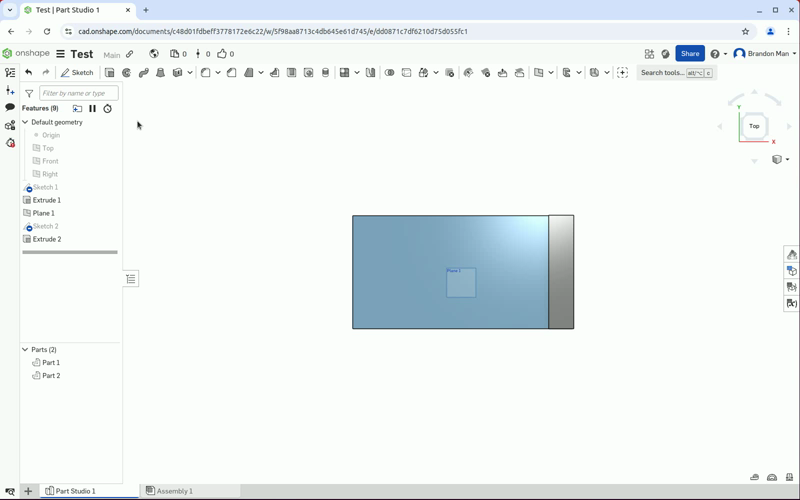
key(shift+h)
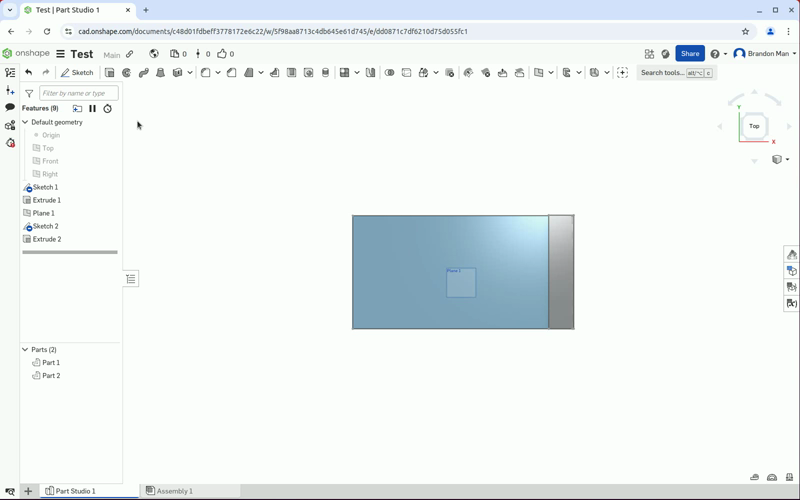
key(shift+h)
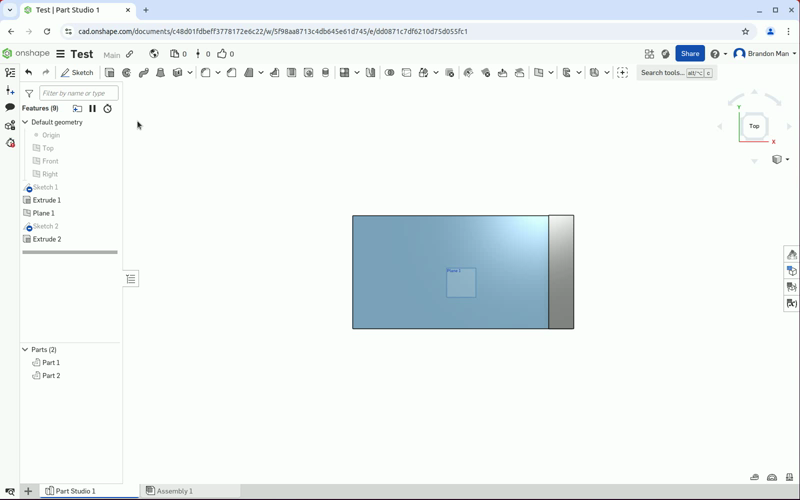
mouse_move(73, 189)
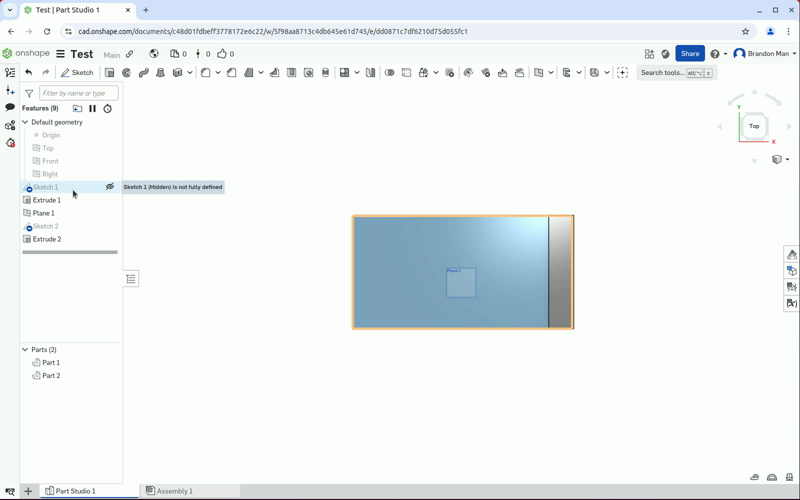
click(73, 189)
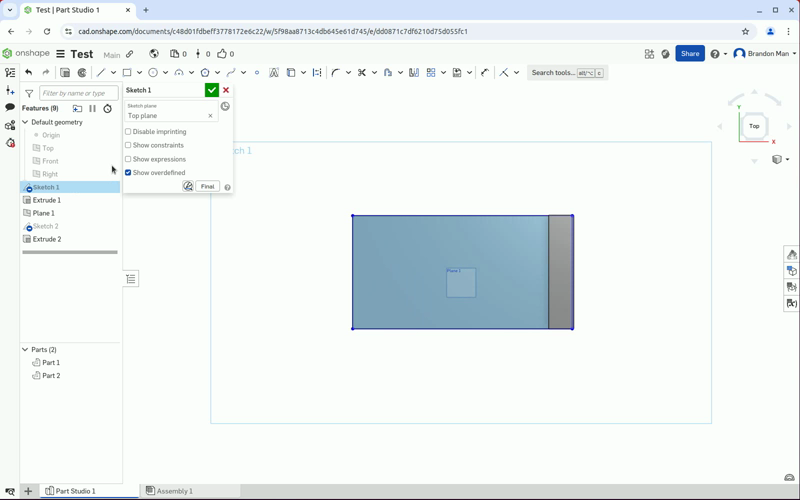
mouse_move(229, 92)
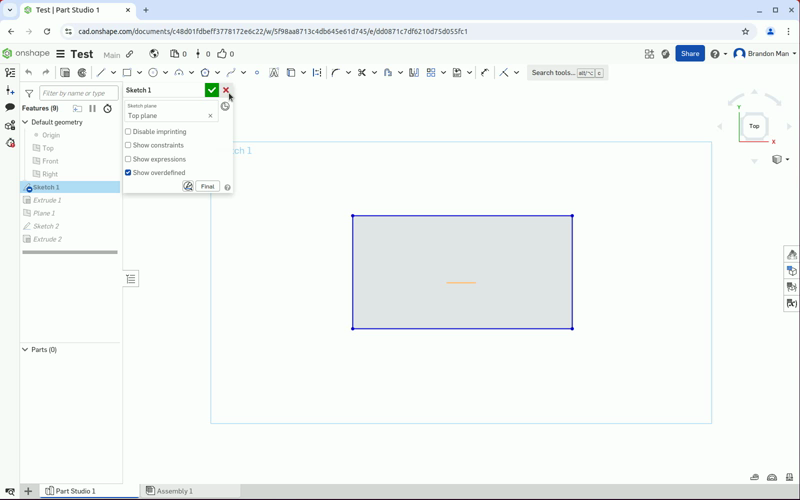
click(229, 92)
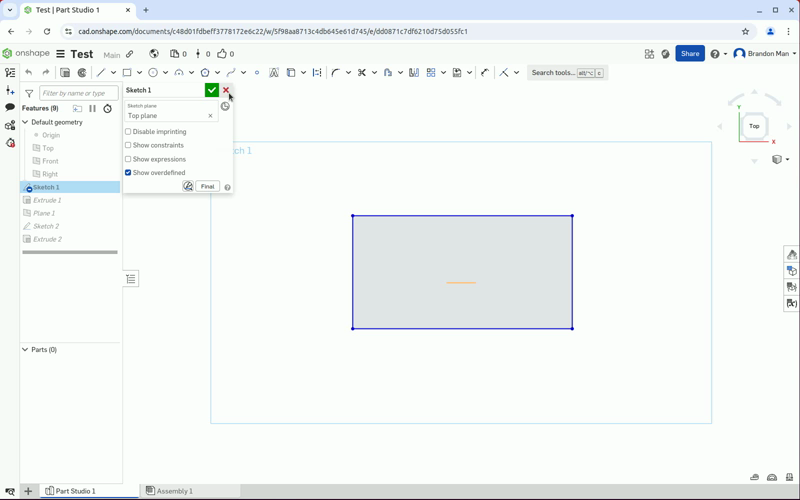
key(shift+s)
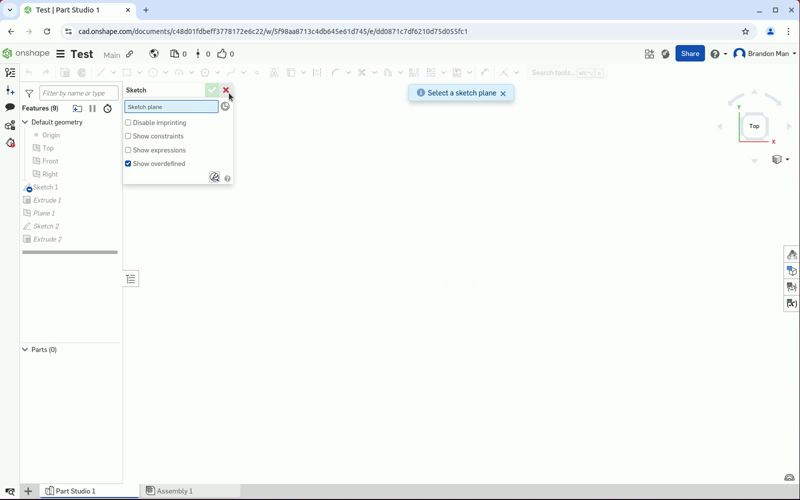
mouse_move(73, 215)
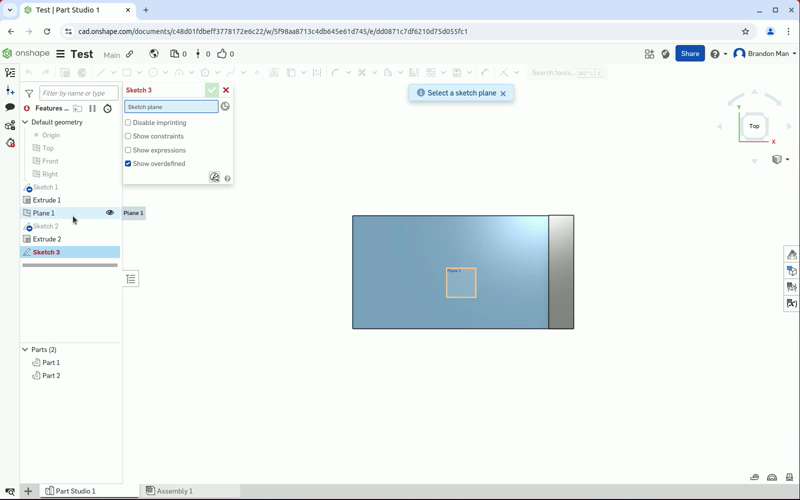
click(73, 215)
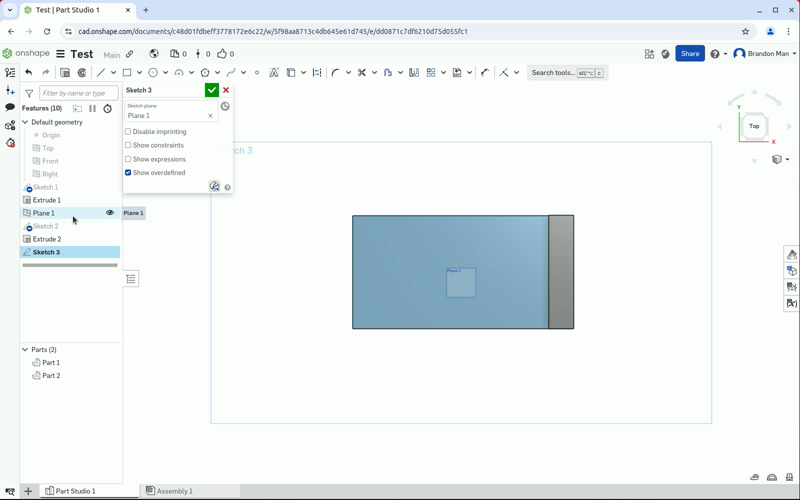
mouse_move(73, 352)
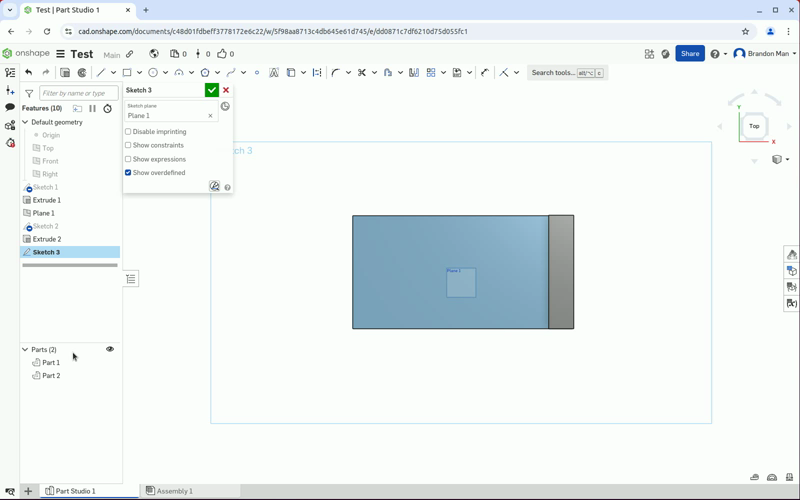
key(y)
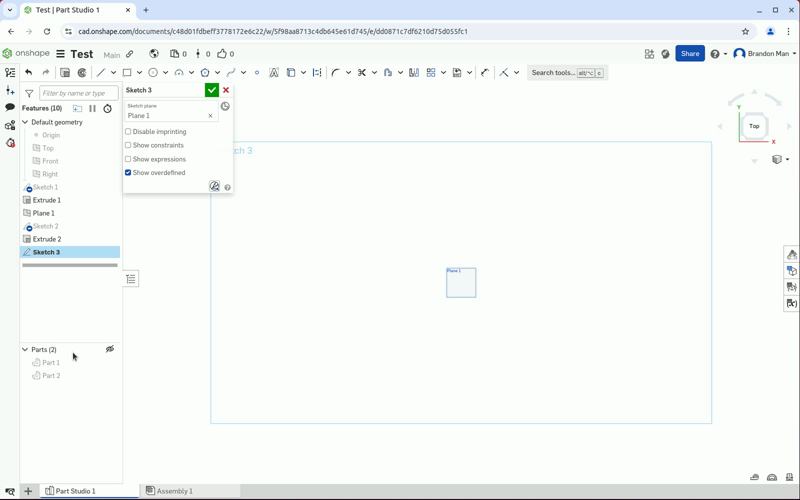
key(l)
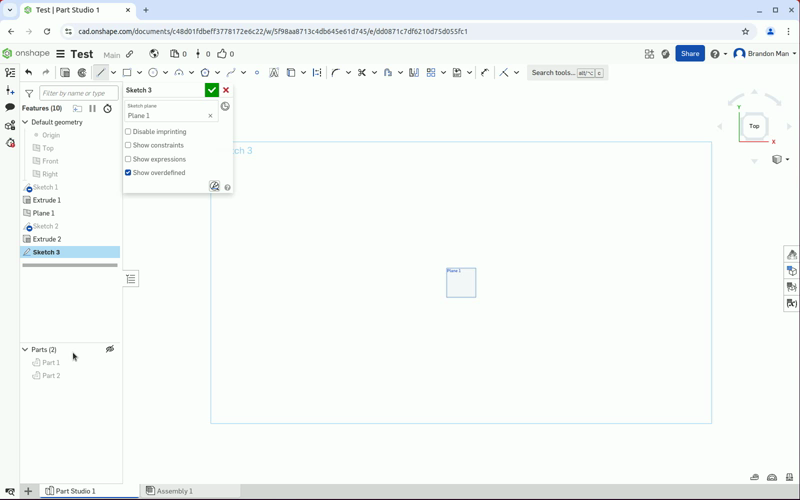
key_down(shift)
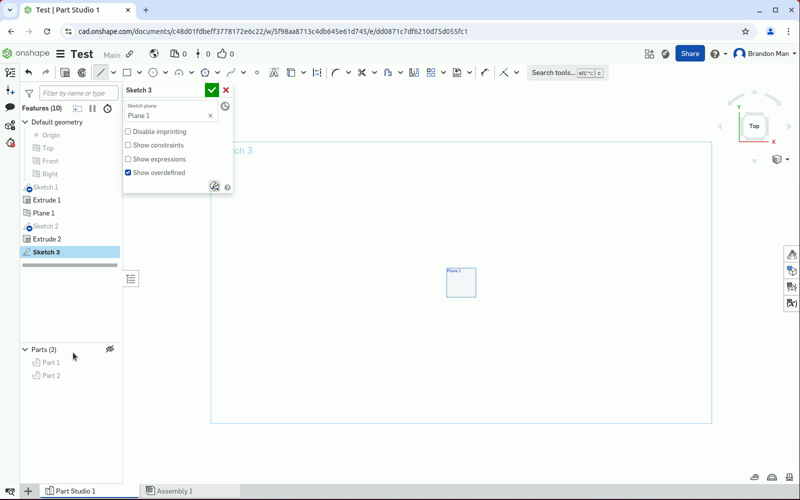
mouse_move(352, 328)
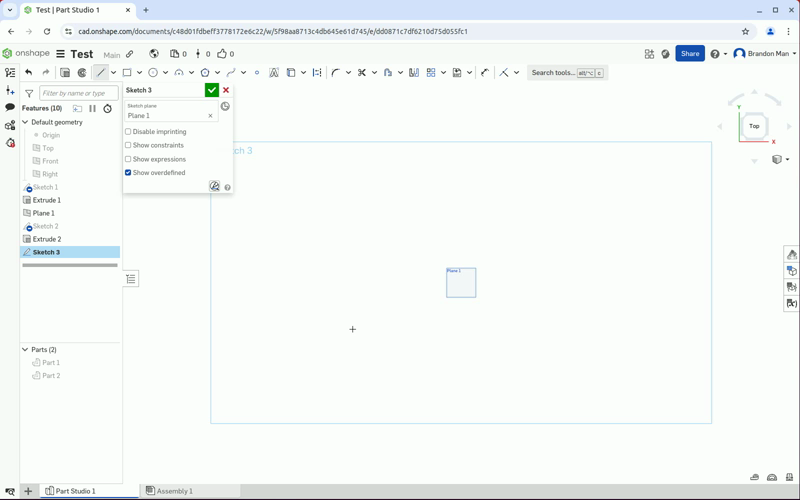
click(352, 328)
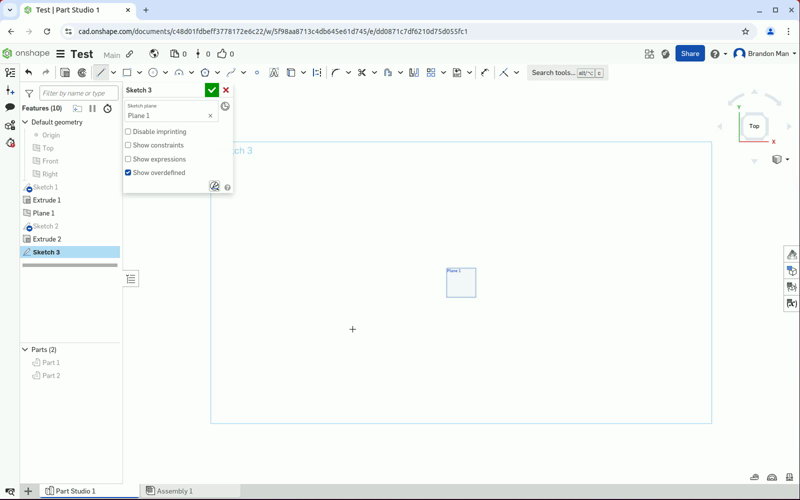
key_up(shift)
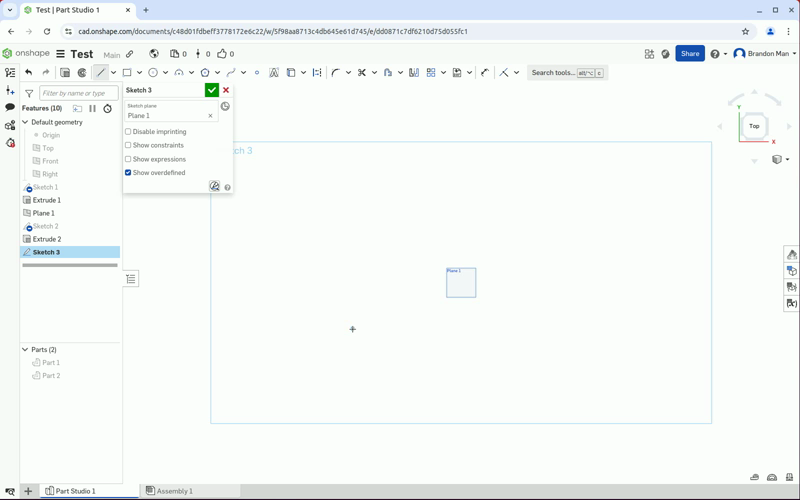
key_down(shift)
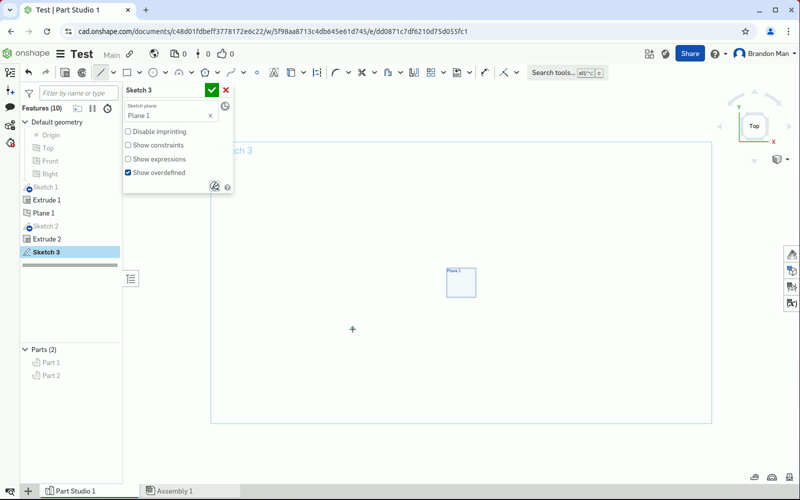
mouse_move(547, 328)
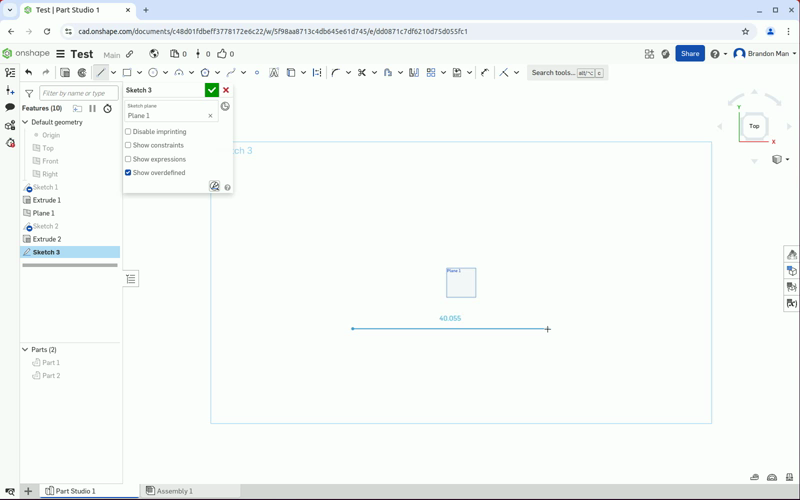
click(547, 328)
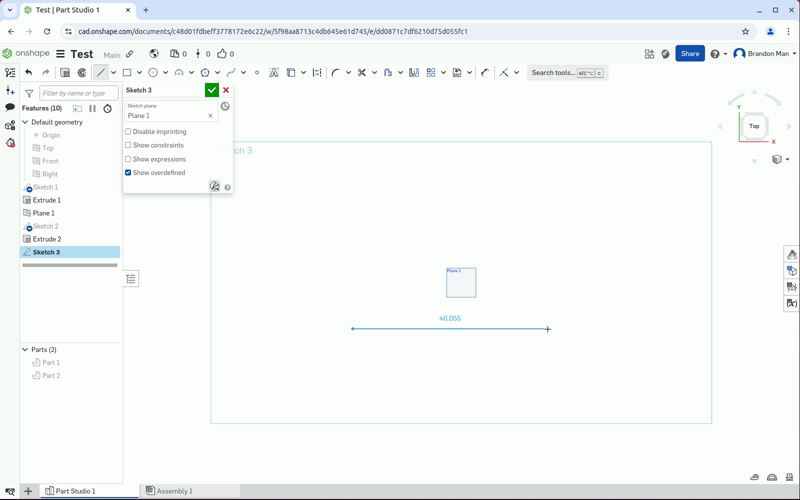
key_up(shift)
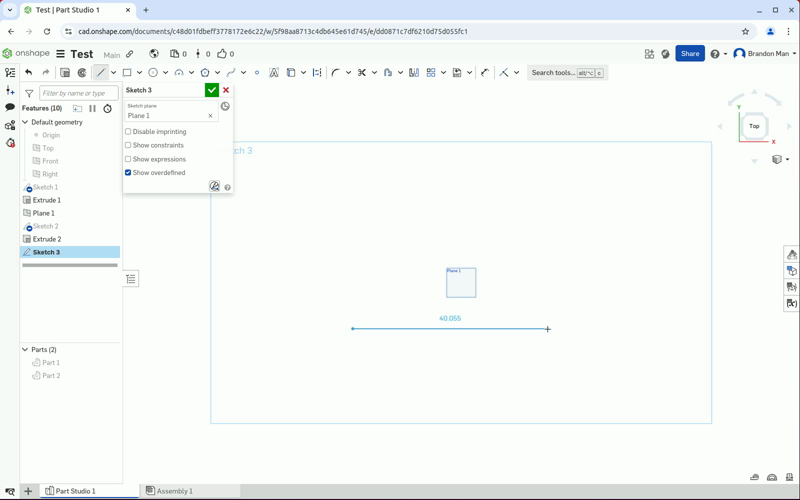
key_down(shift)
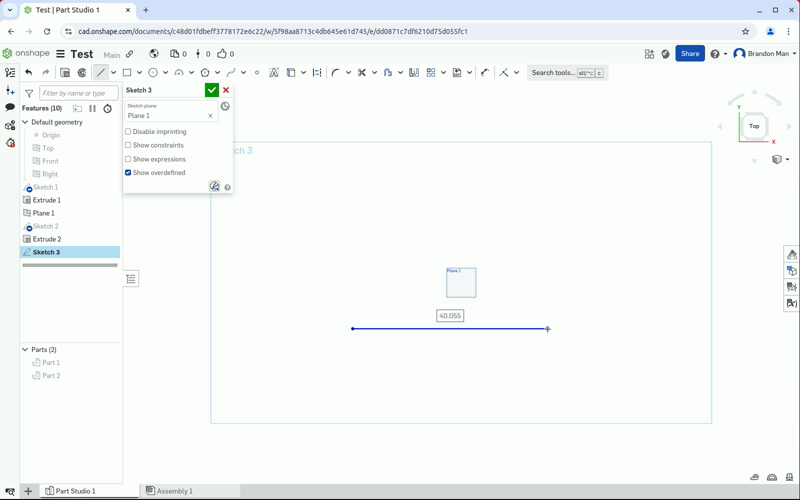
mouse_move(577, 328)
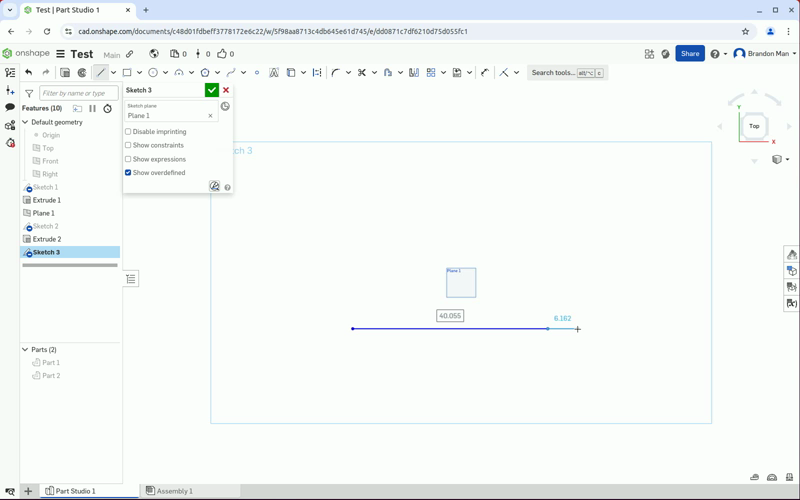
mouse_move(547, 316)
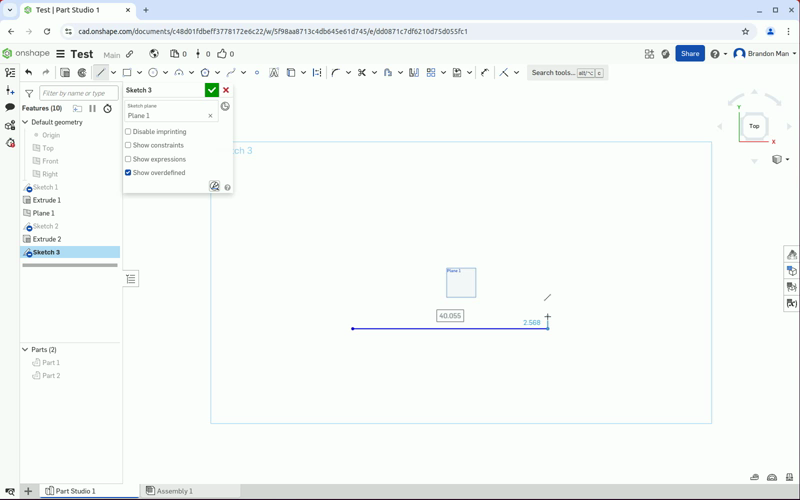
click(547, 316)
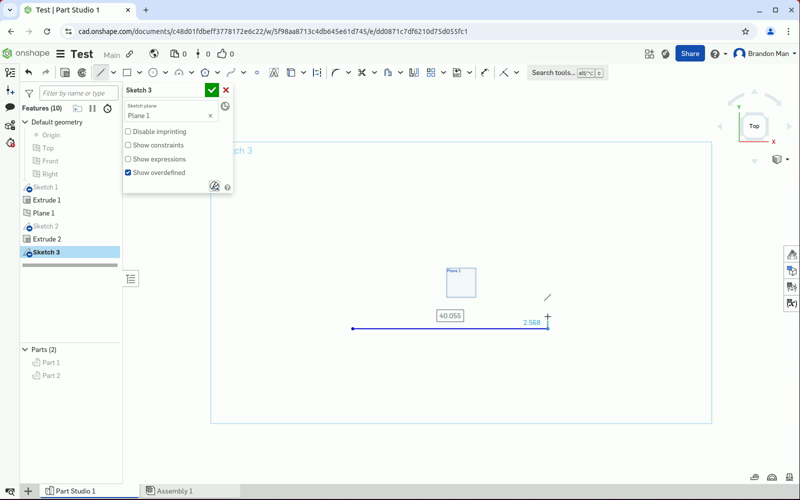
key_up(shift)
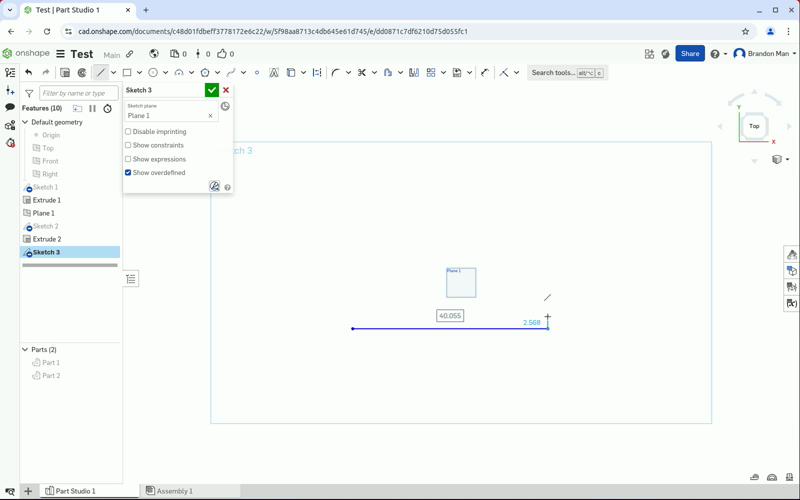
key_down(shift)
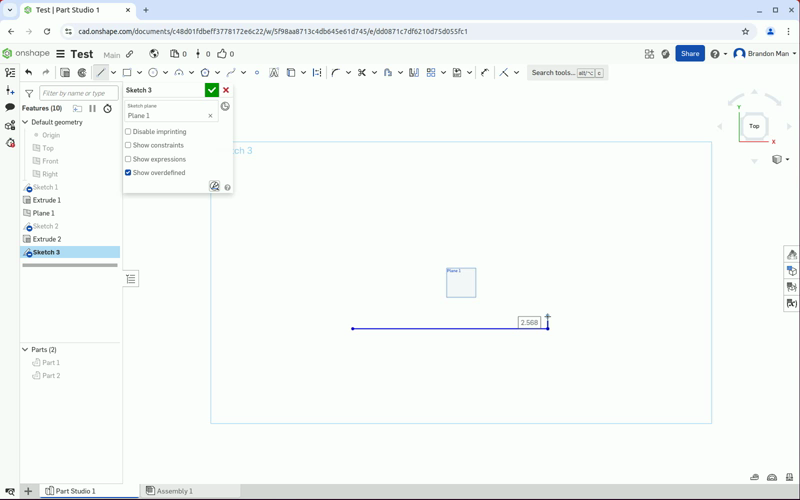
mouse_move(352, 316)
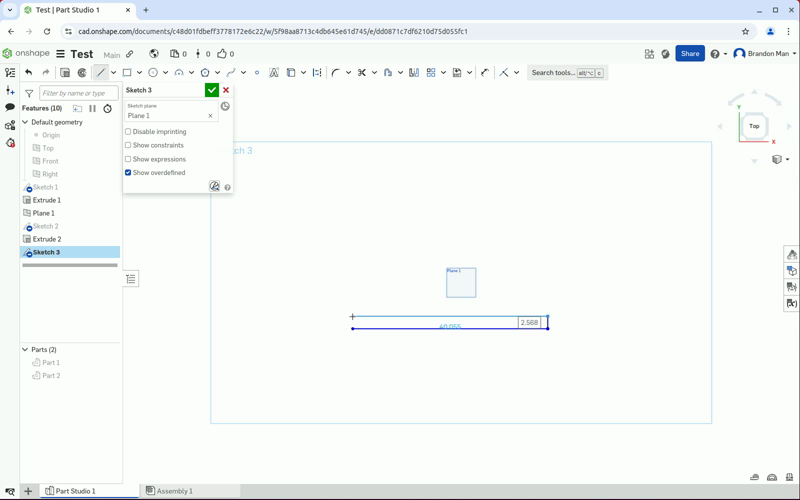
click(352, 316)
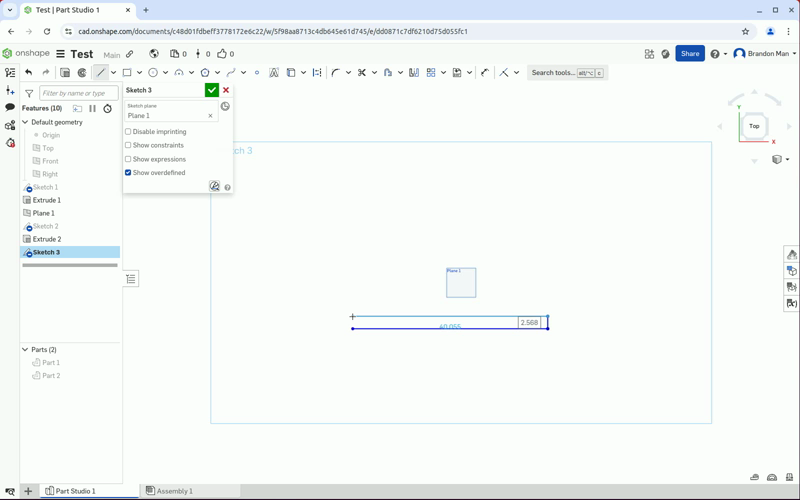
key_up(shift)
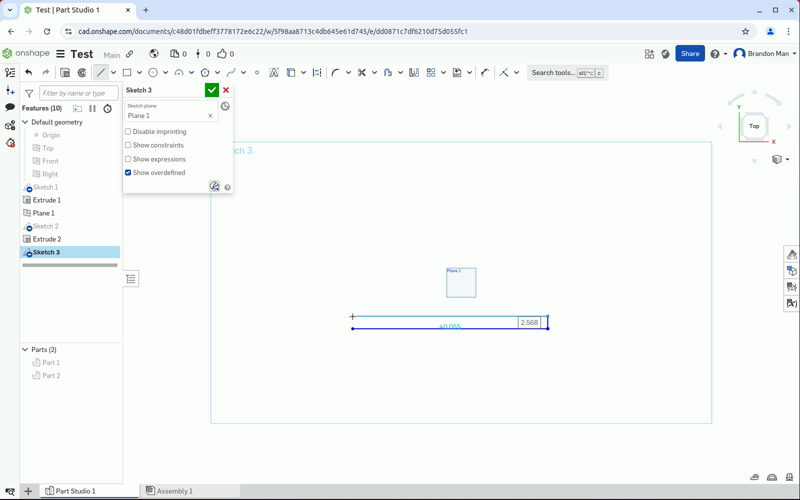
mouse_move(382, 316)
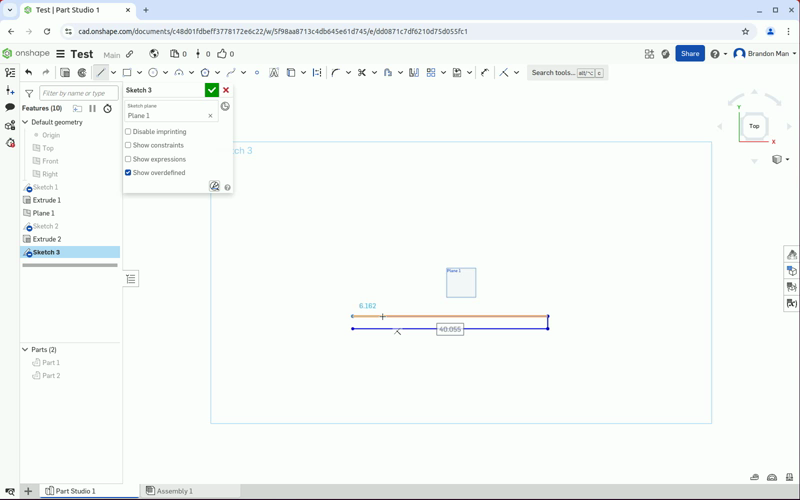
key_down(shift)
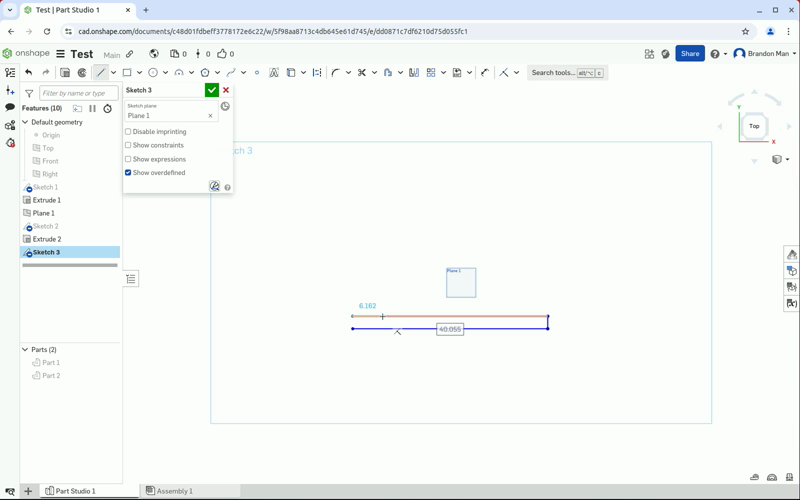
mouse_move(352, 328)
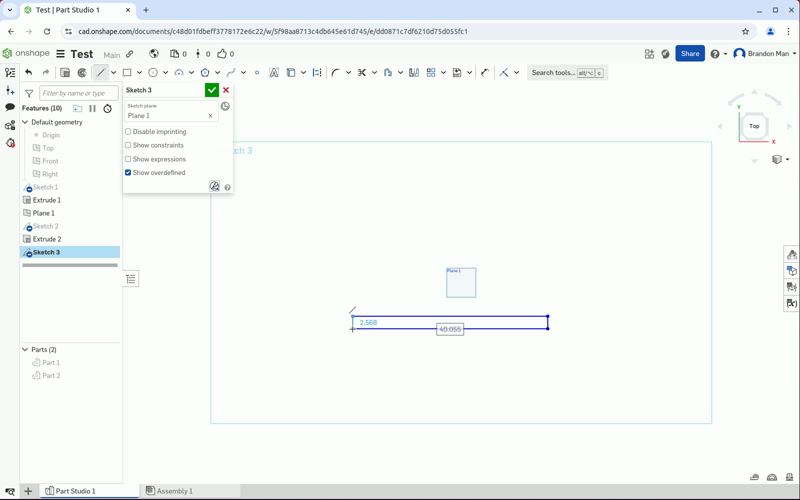
key_up(shift)
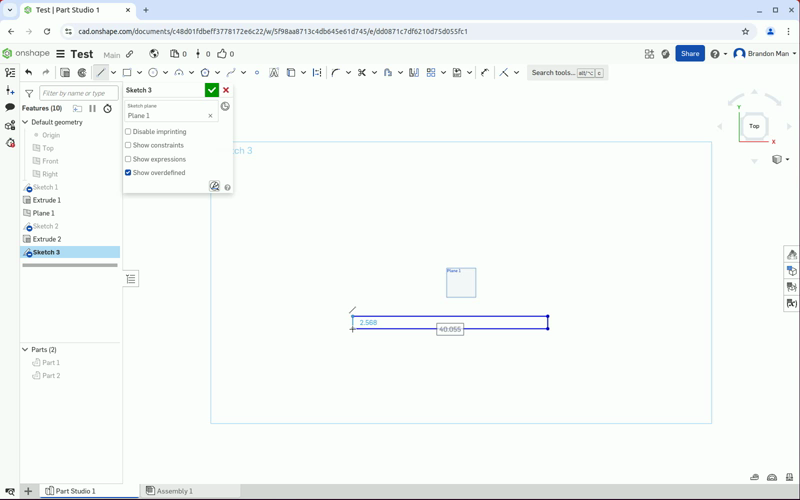
click(352, 328)
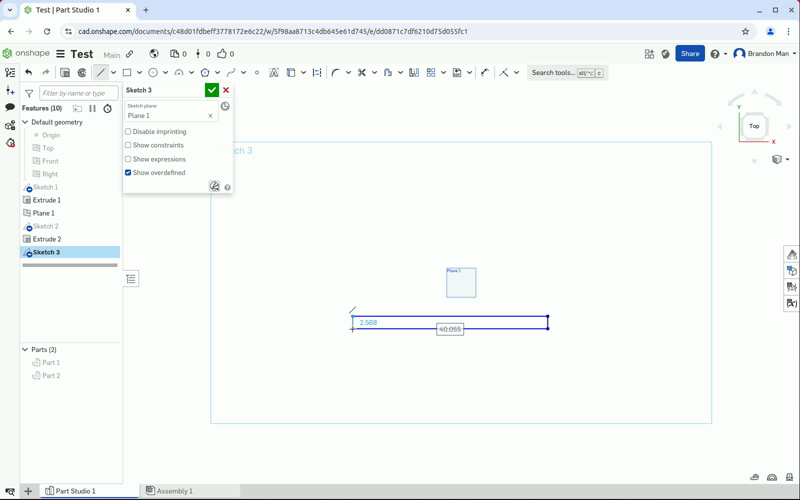
key(esc)
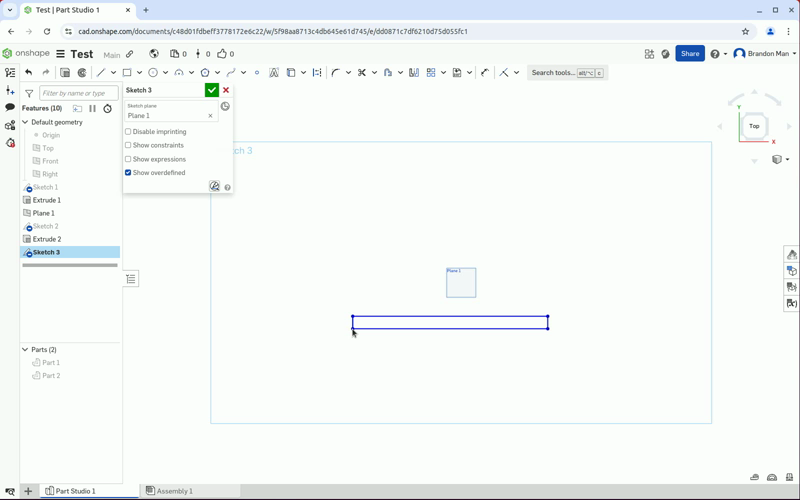
mouse_move(400, 321)
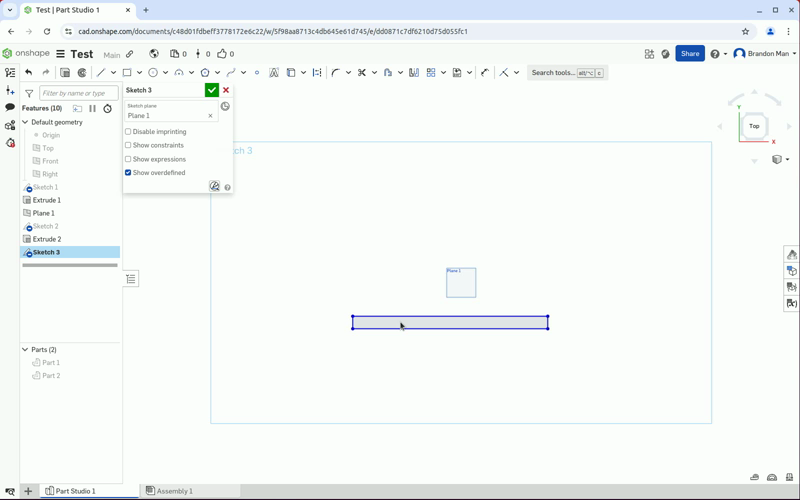
click(400, 321)
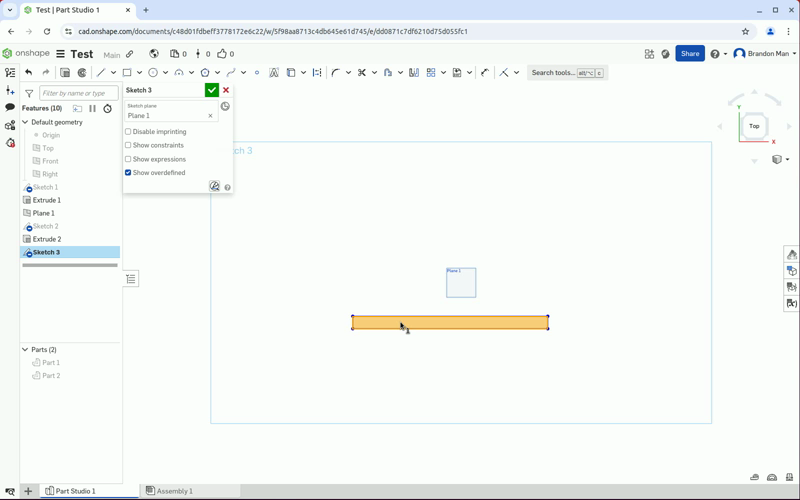
mouse_move(73, 352)
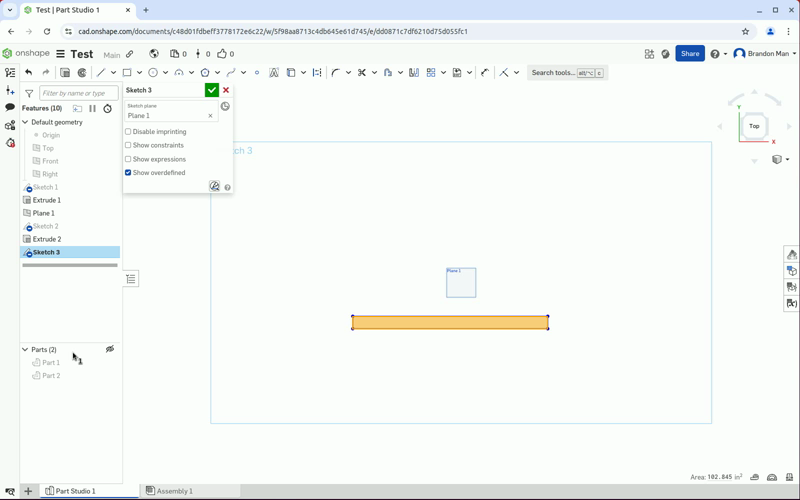
key(shift+y)
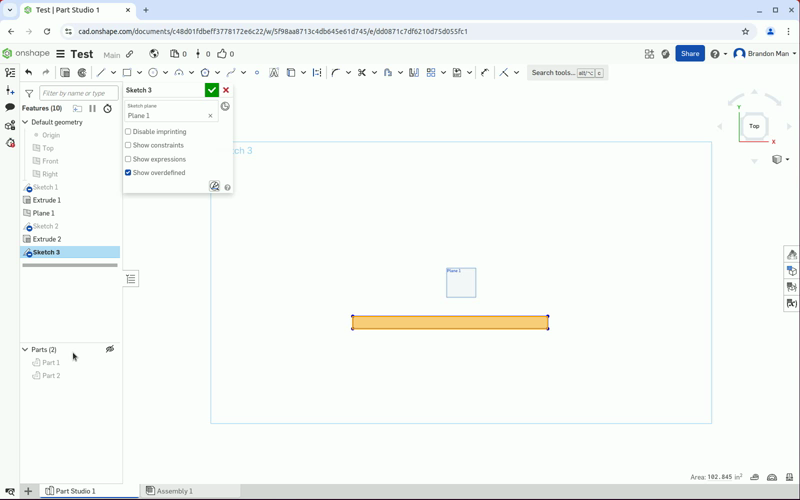
key(shift+e)
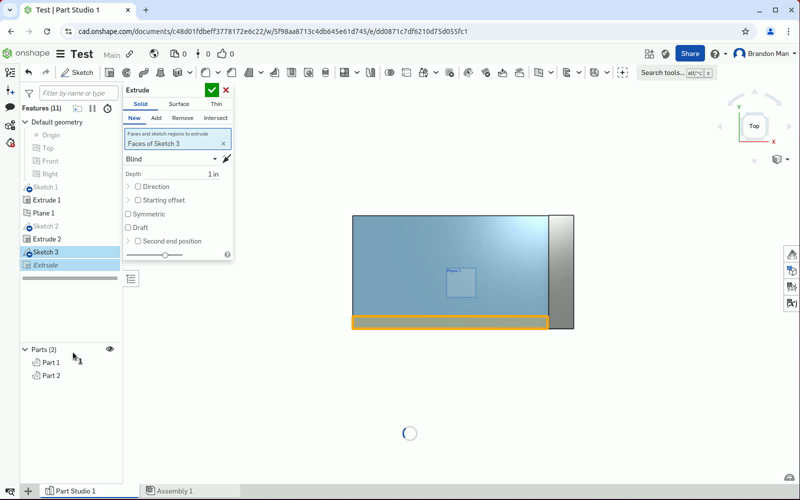
mouse_move(143, 106)
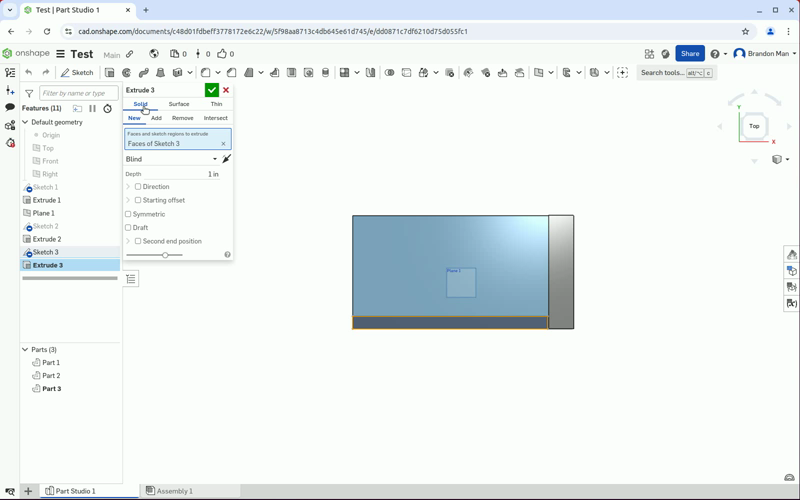
click(143, 106)
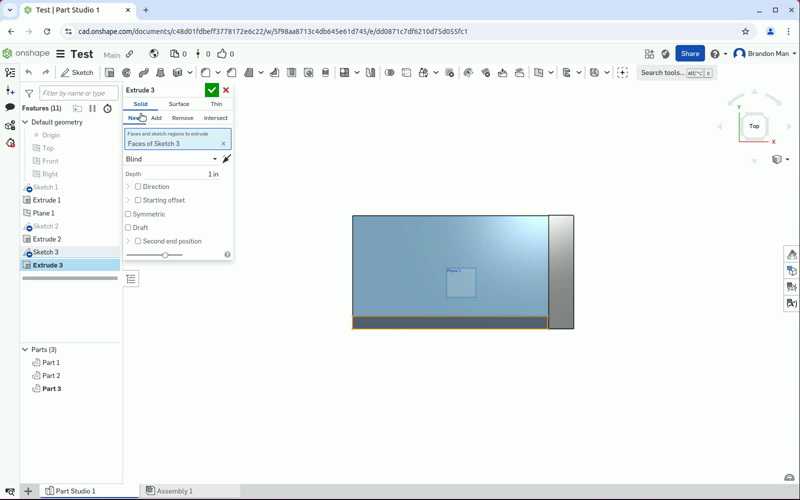
mouse_move(137, 120)
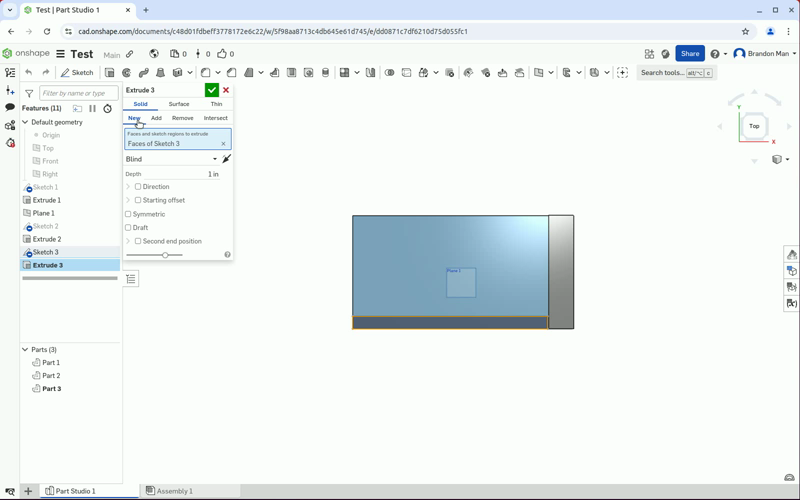
click(137, 120)
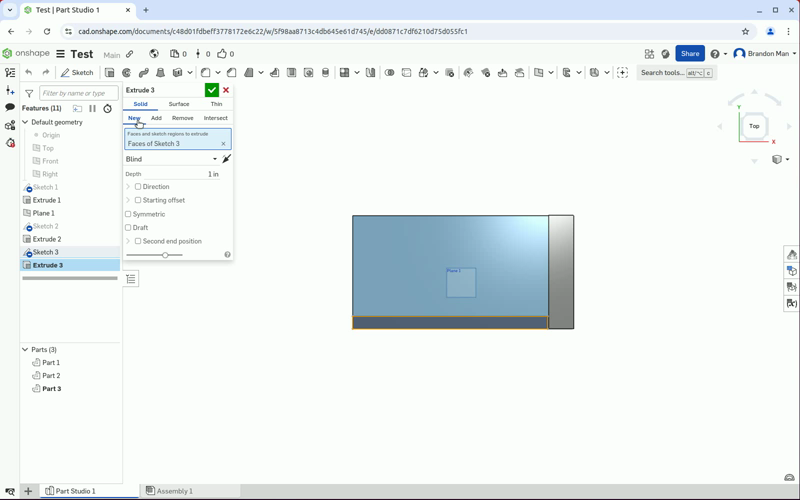
key(tab, 4)
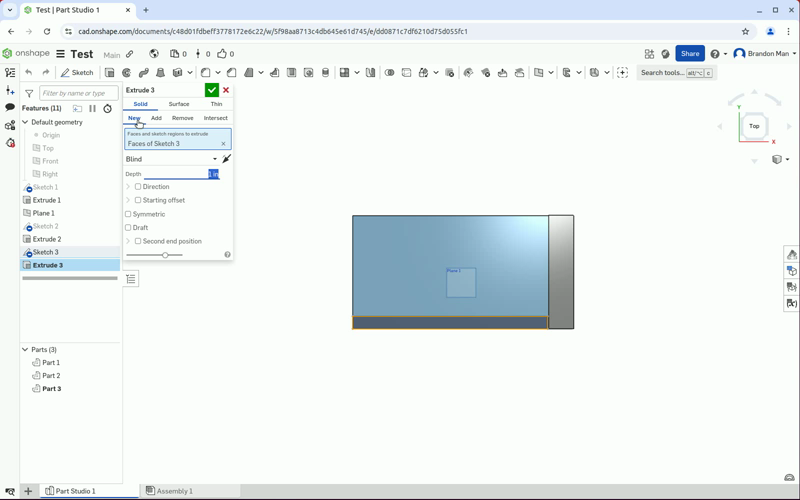
text(7.462)
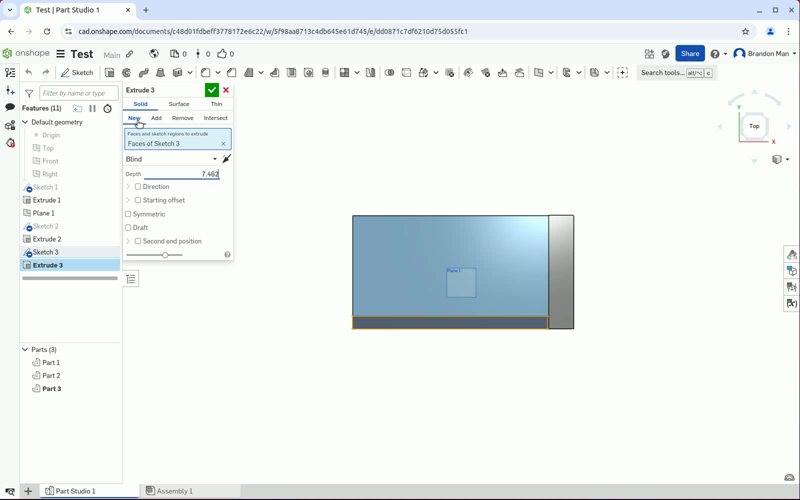
key(enter)
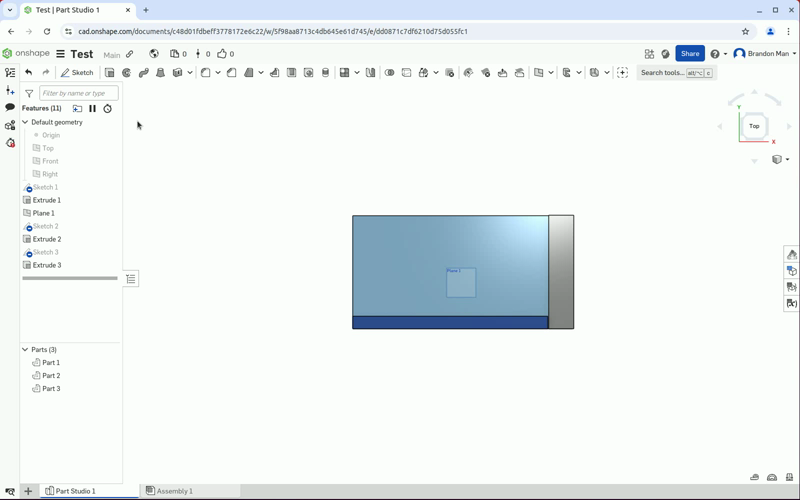
key(shift+h)
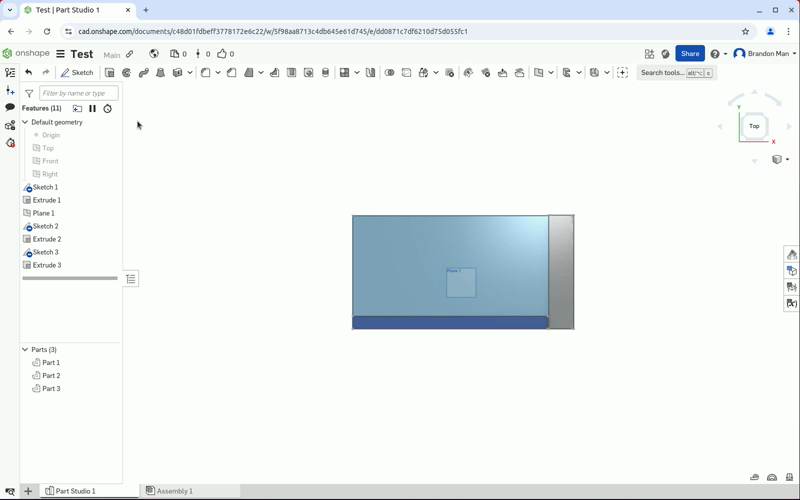
key(shift+h)
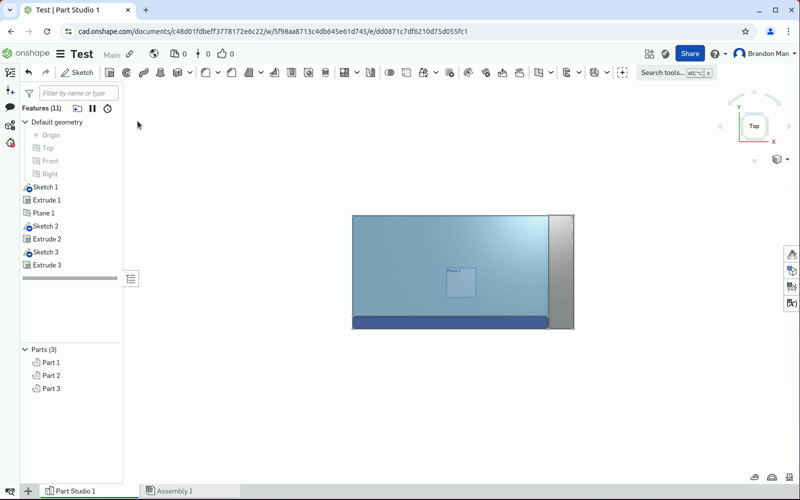
key(shift+7)
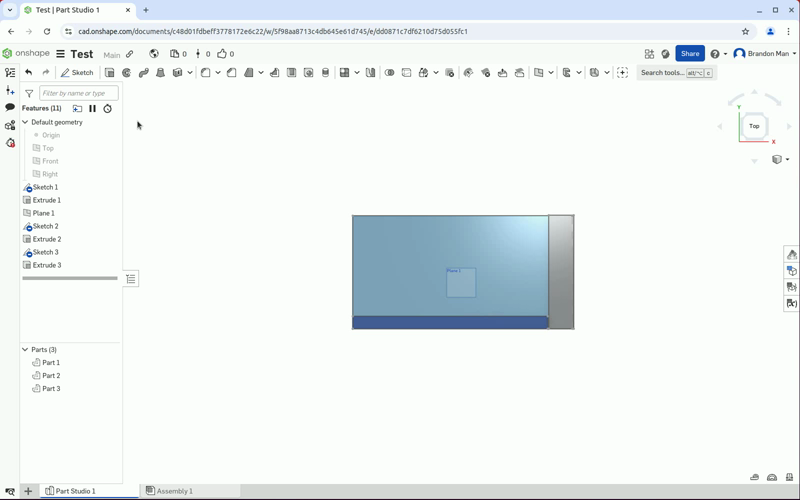
key(up, 3)
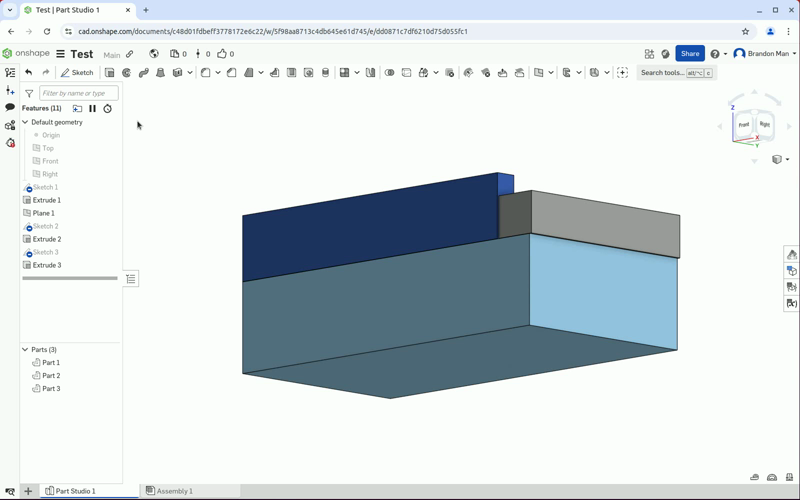
key(left, 3)
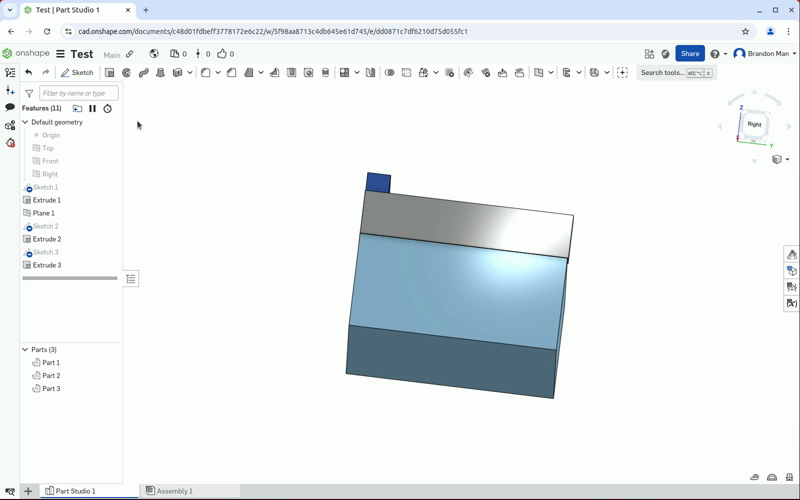
key(right, 3)
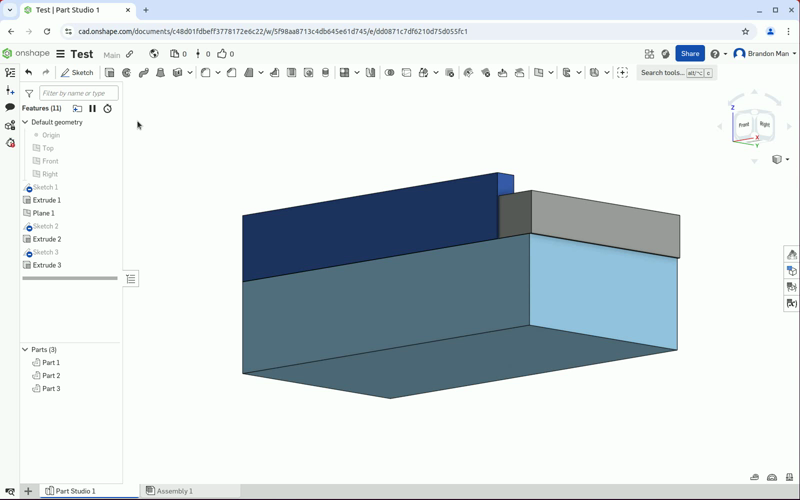
key(down, 3)
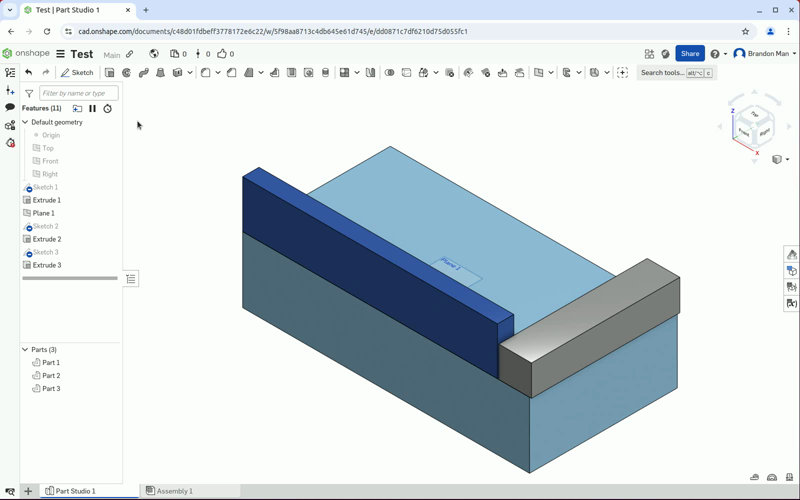
mouse_move(73, 189)
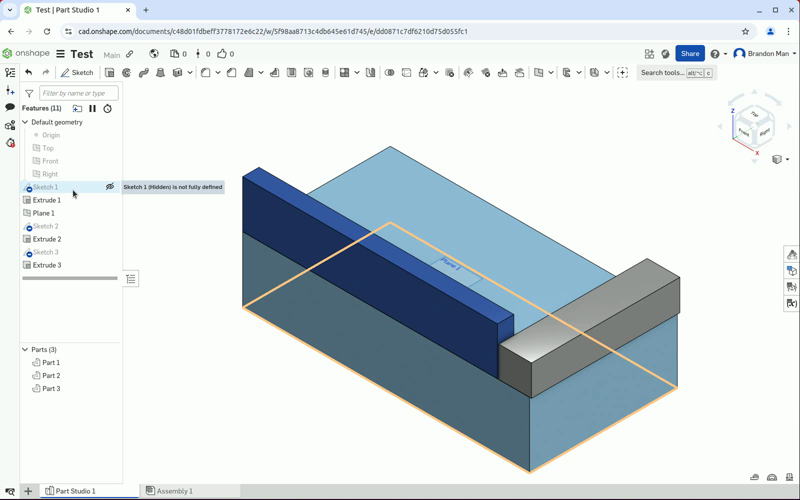
click(73, 189)